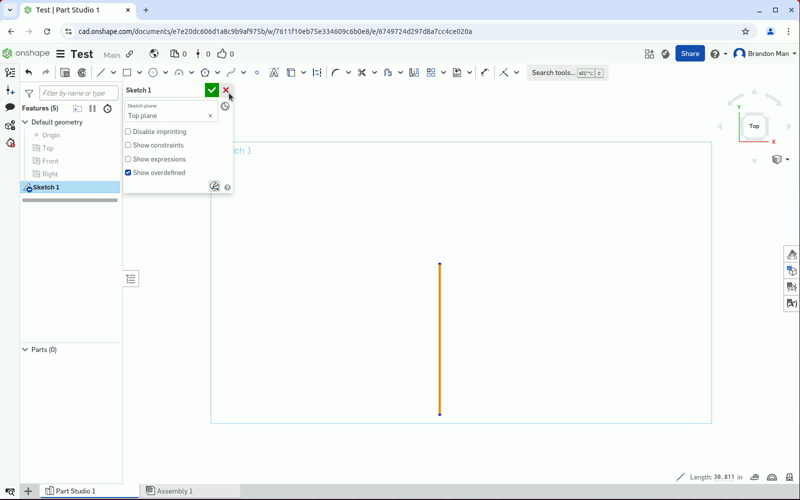
key(shift+h)
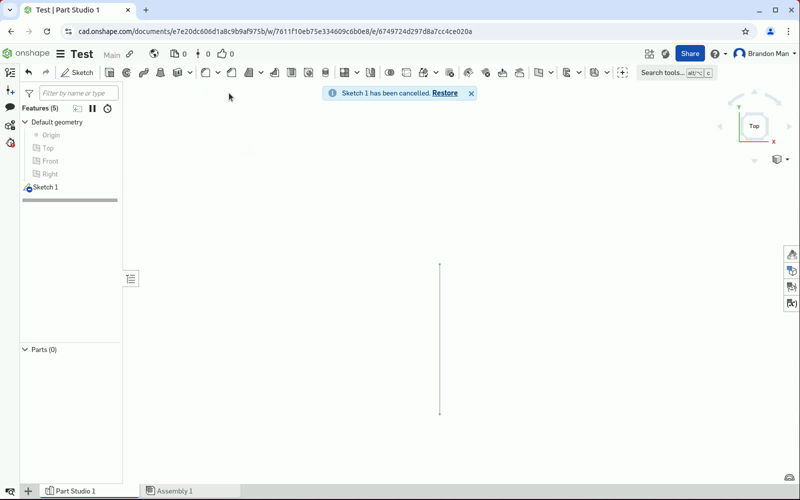
key(shift+s)
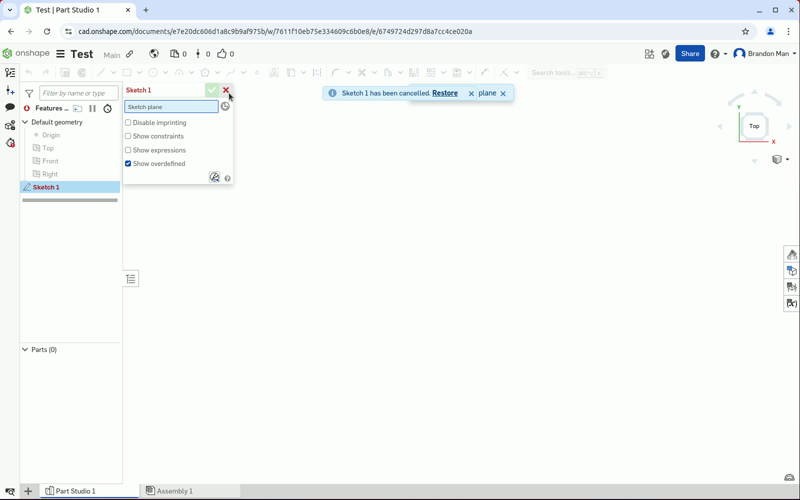
mouse_move(73, 150)
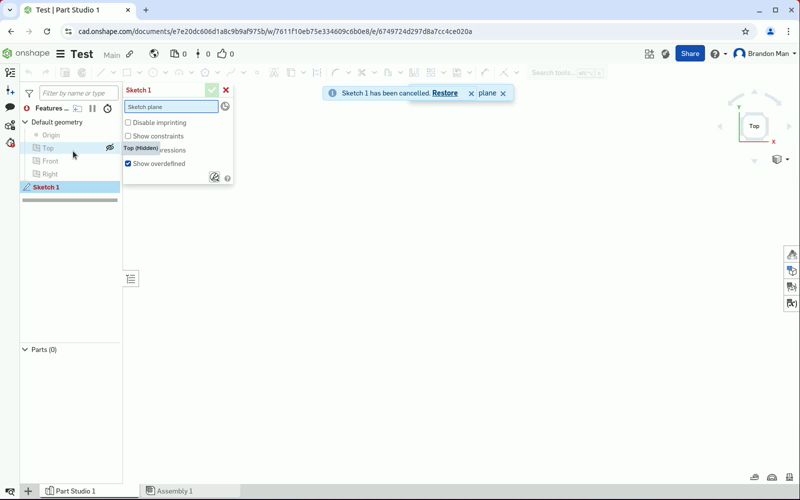
click(73, 150)
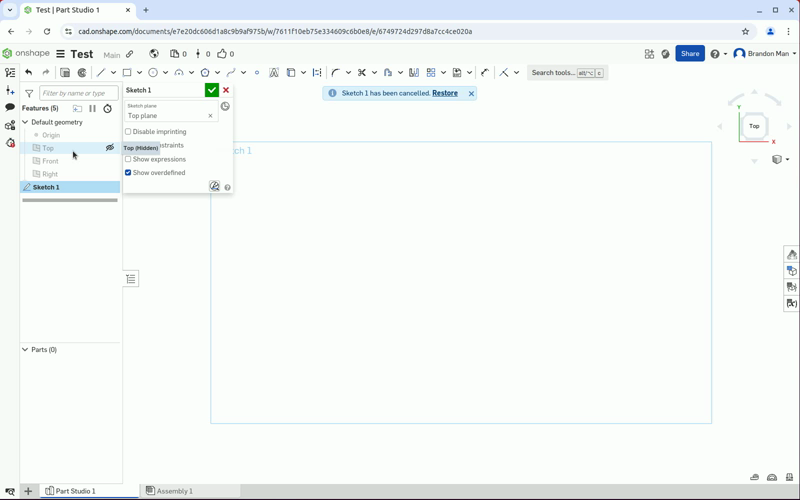
mouse_move(73, 352)
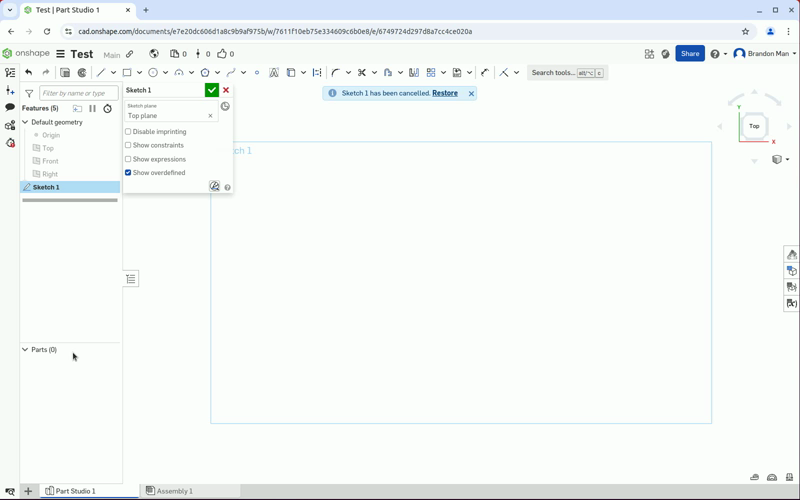
key(y)
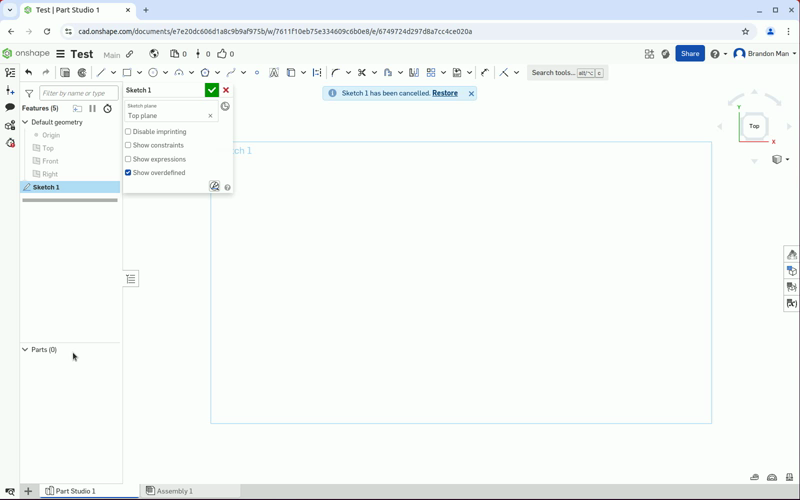
key(l)
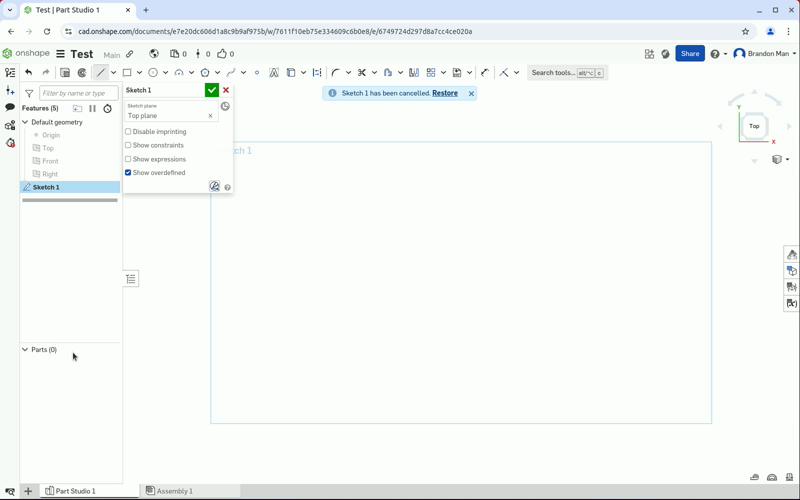
key_down(shift)
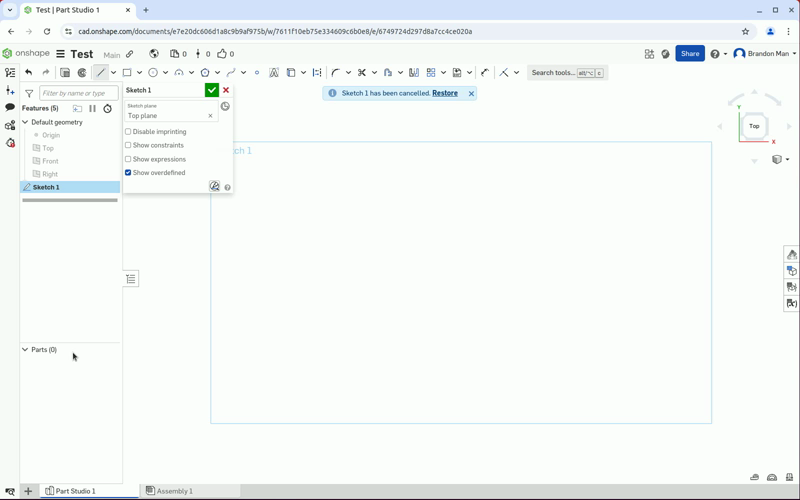
mouse_move(460, 282)
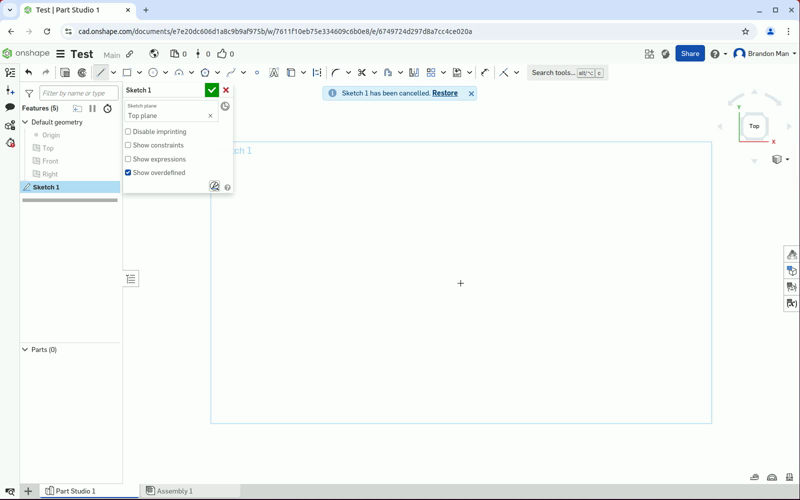
click(460, 282)
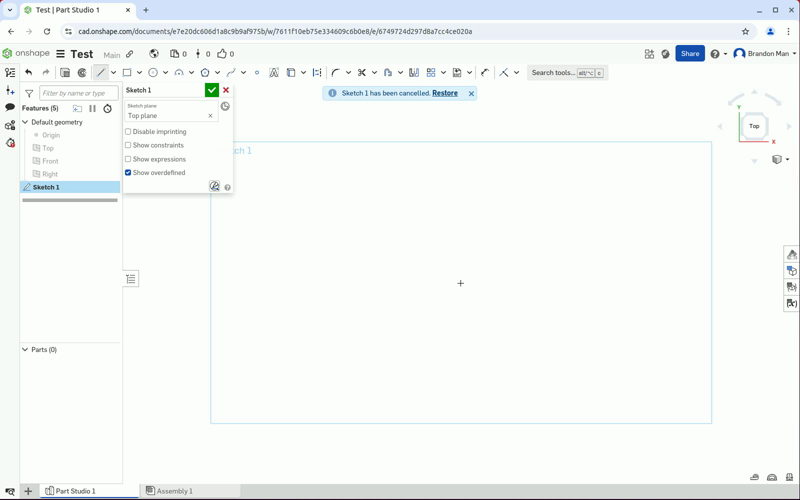
key_up(shift)
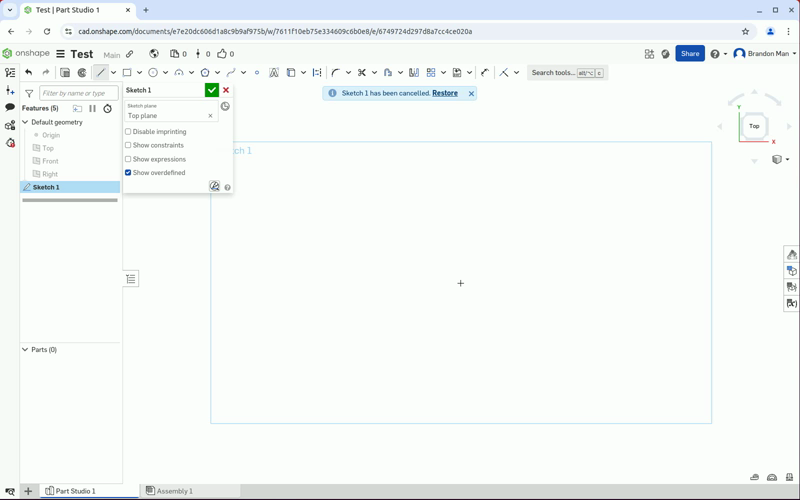
key_down(shift)
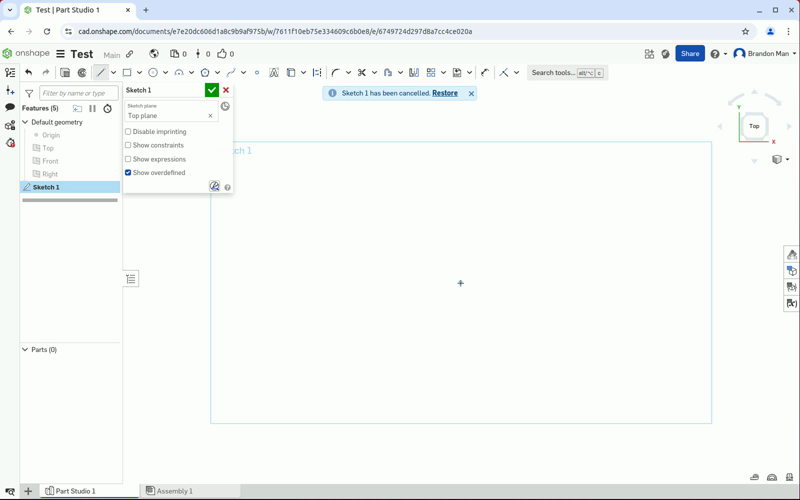
mouse_move(490, 282)
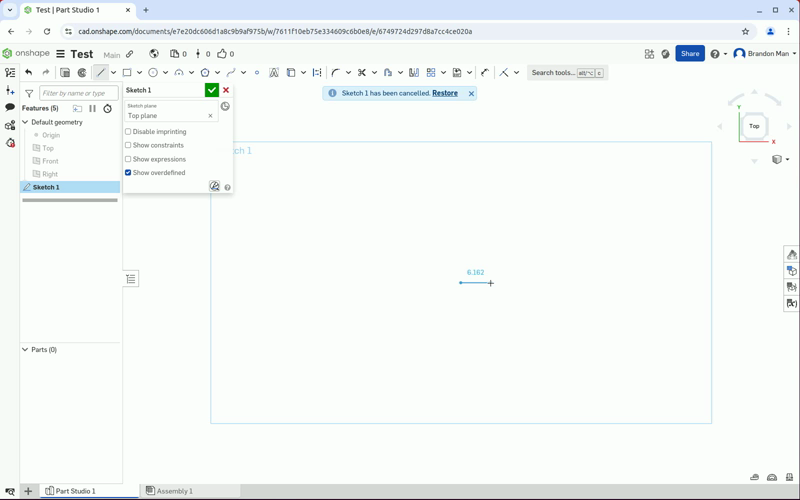
mouse_move(479, 282)
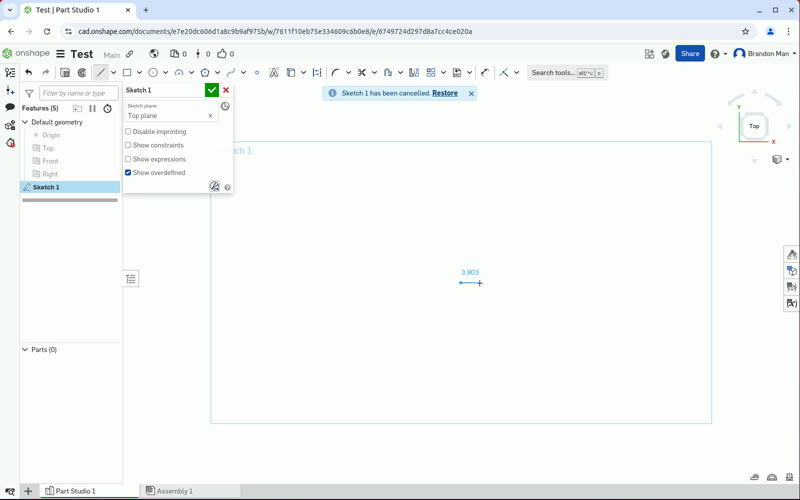
click(479, 282)
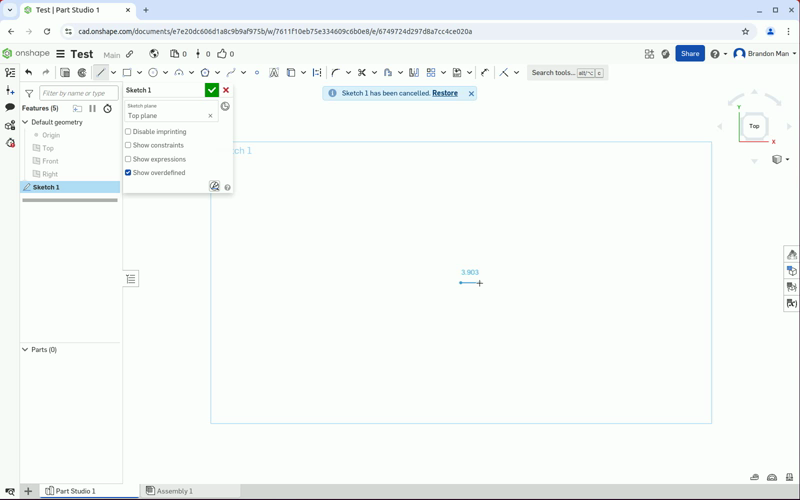
key_up(shift)
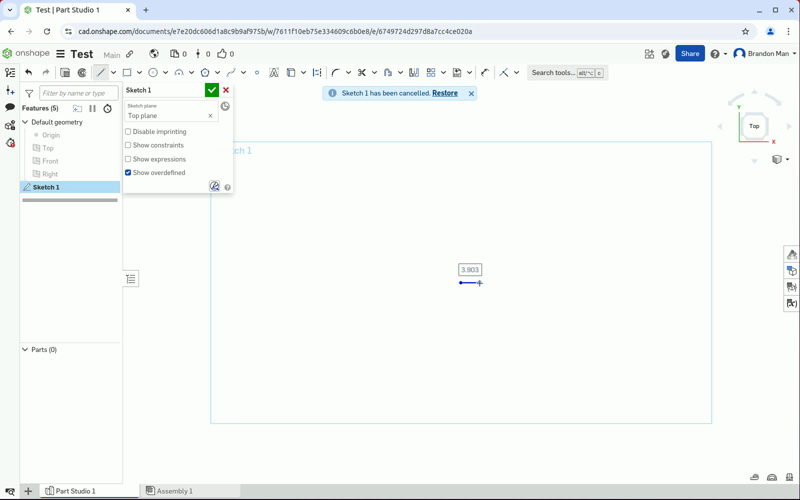
key_down(shift)
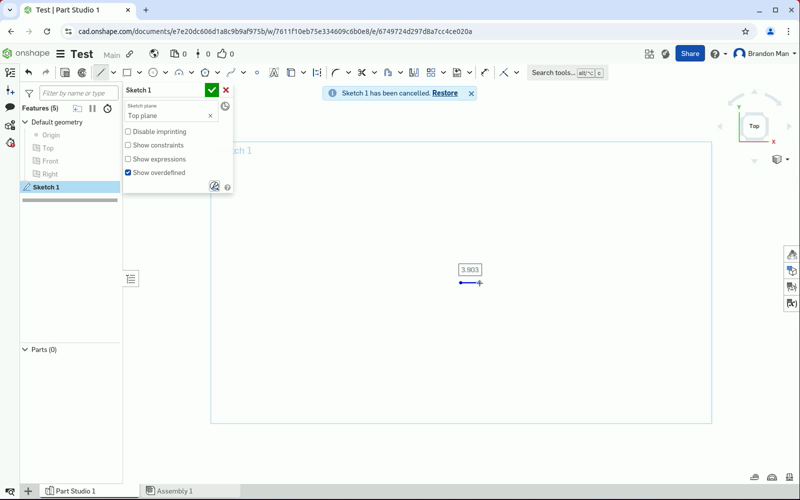
mouse_move(509, 282)
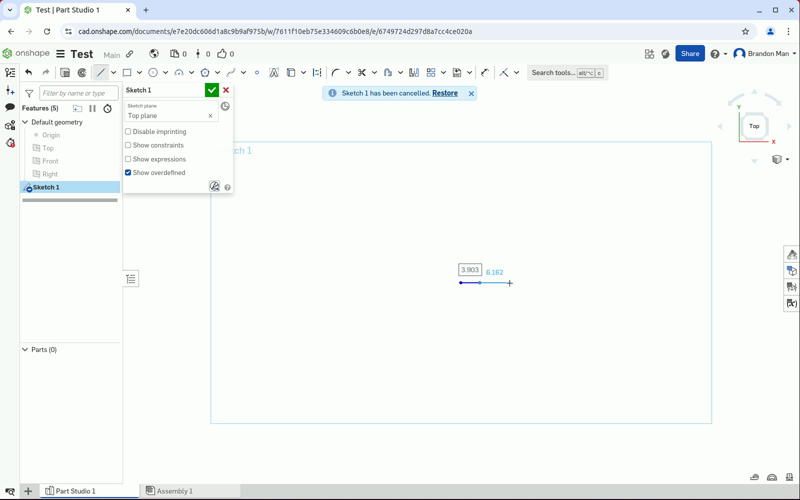
mouse_move(479, 245)
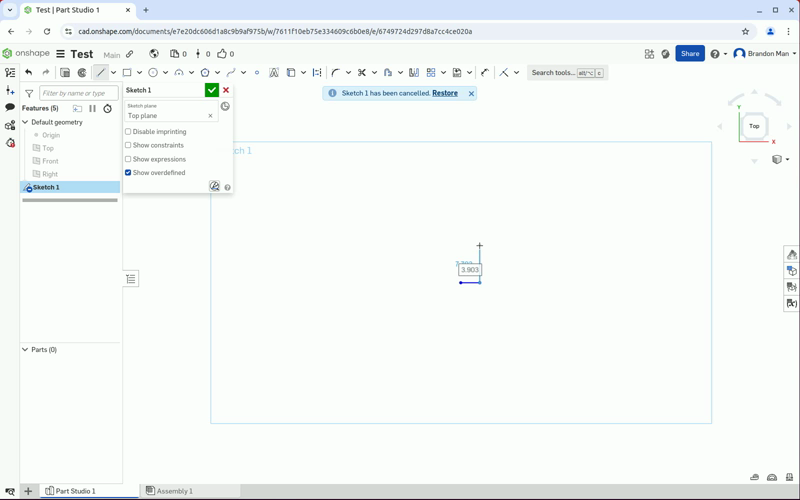
click(479, 245)
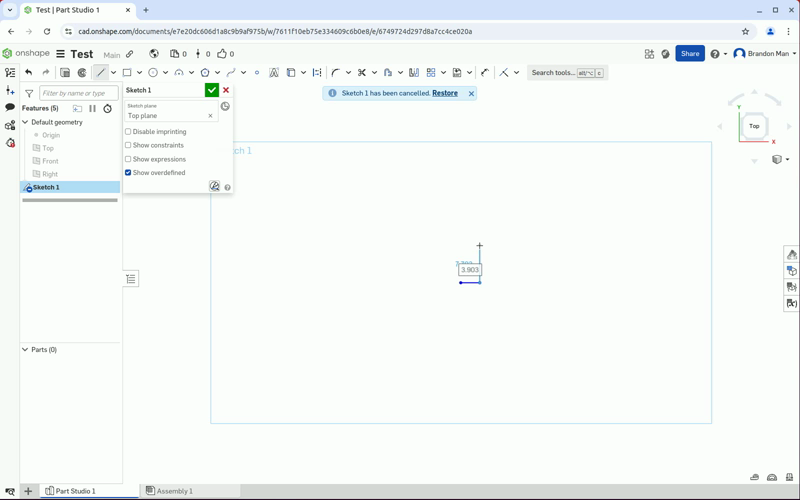
key_up(shift)
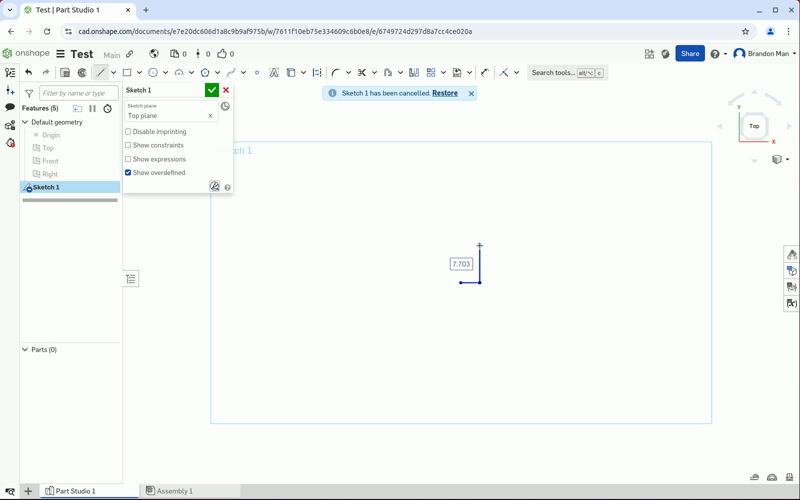
key_down(shift)
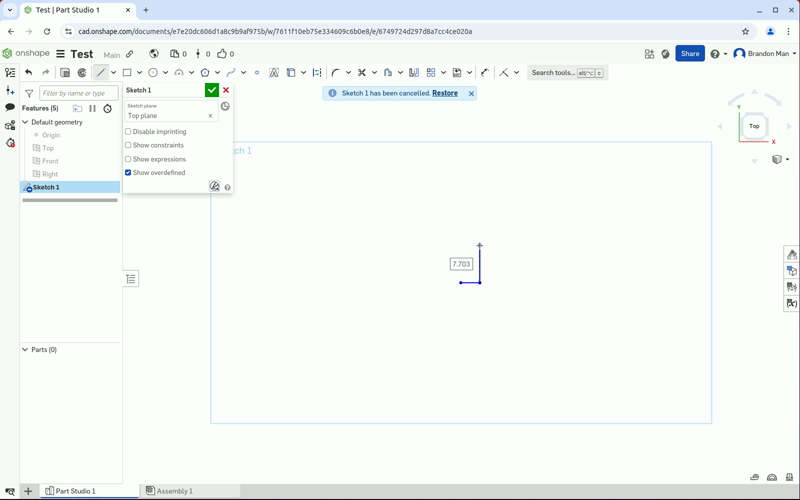
mouse_move(573, 245)
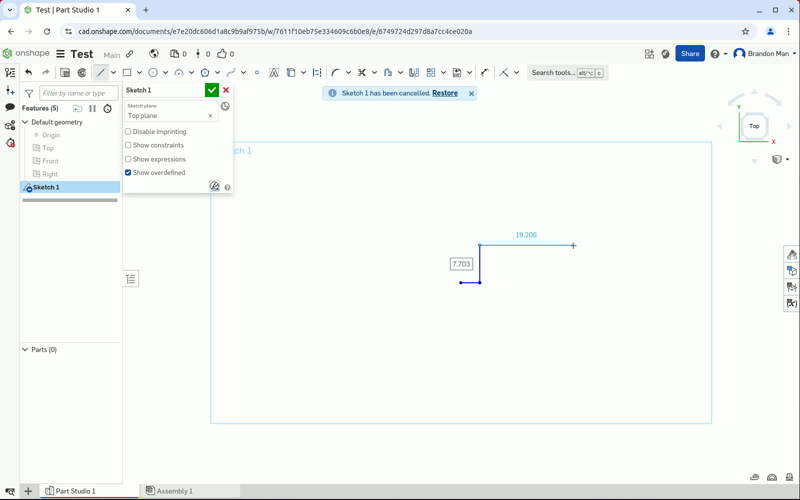
click(573, 245)
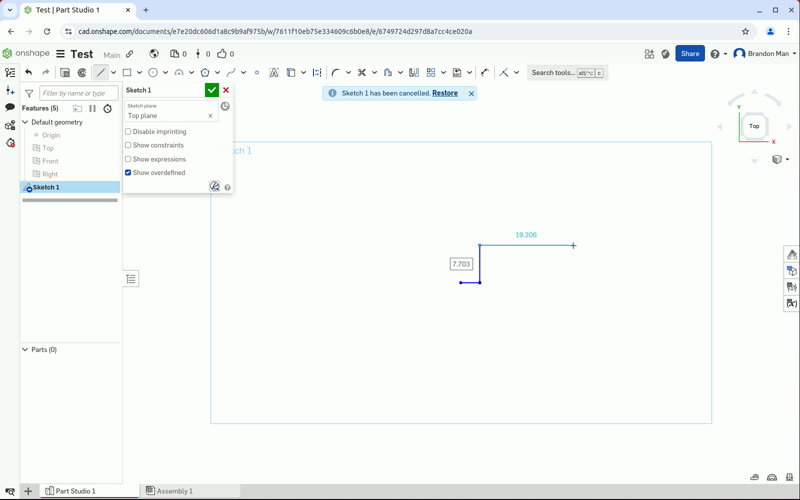
key_up(shift)
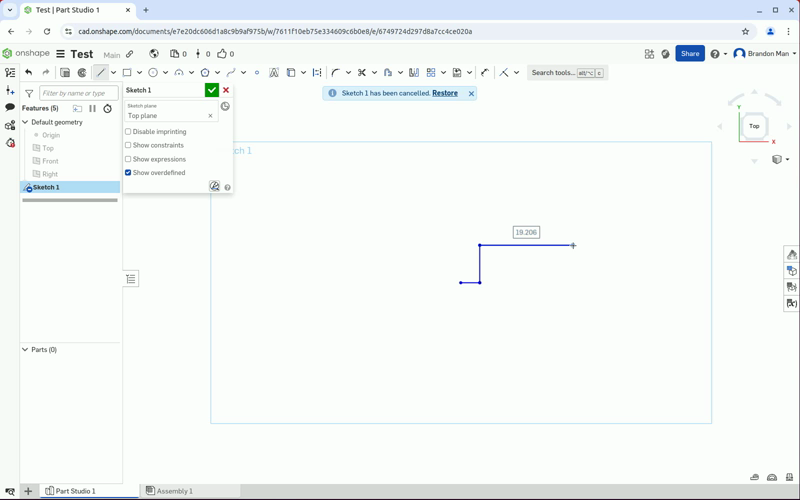
key_down(shift)
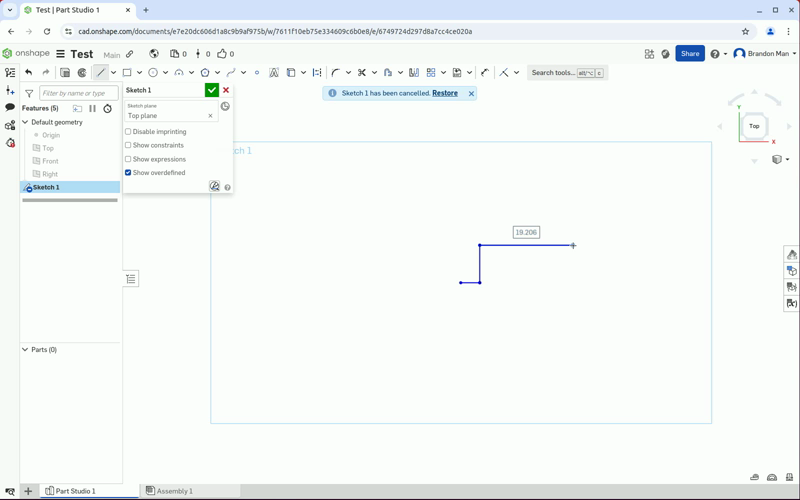
mouse_move(589, 245)
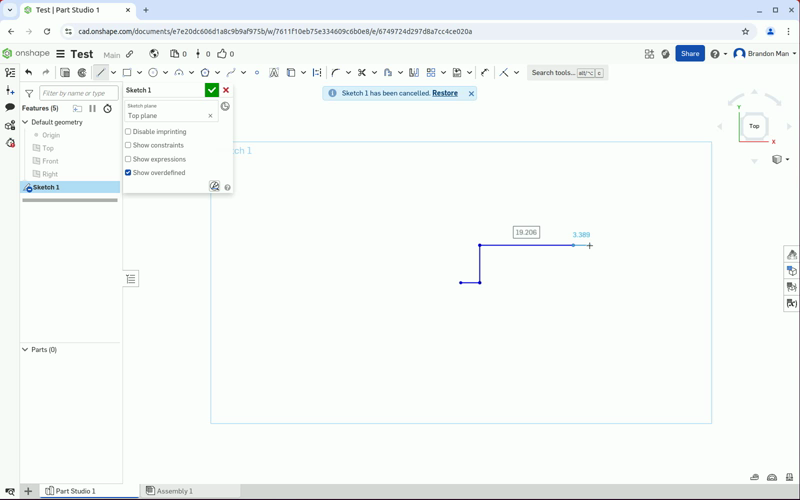
mouse_move(573, 226)
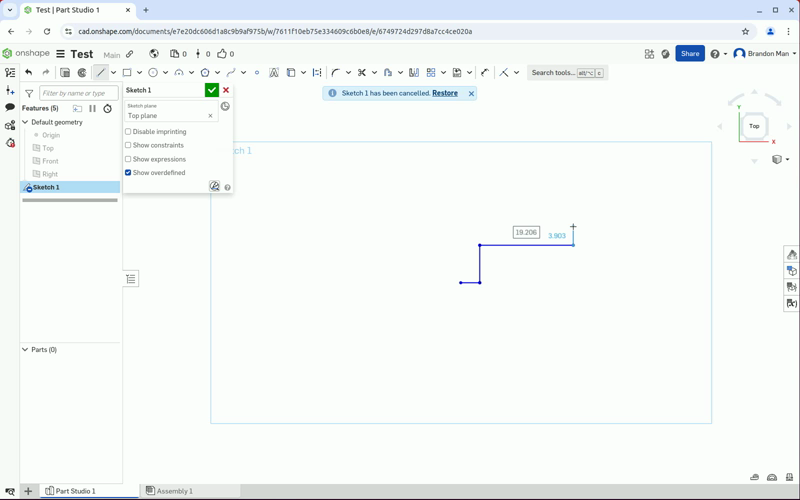
click(573, 226)
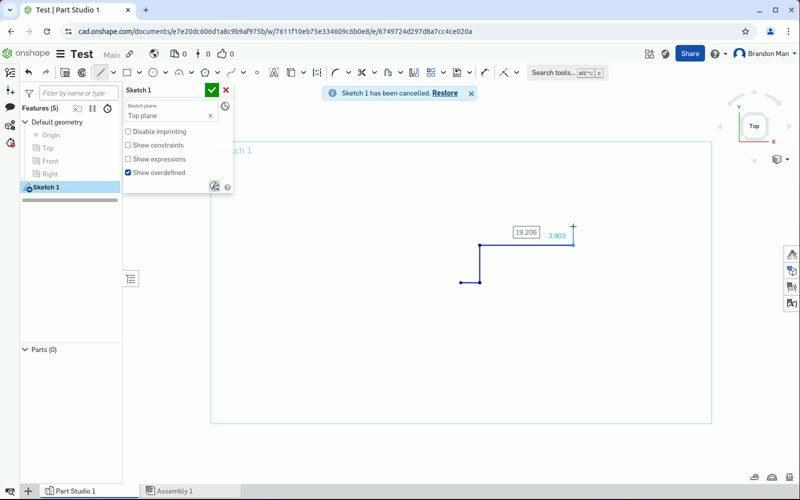
key_up(shift)
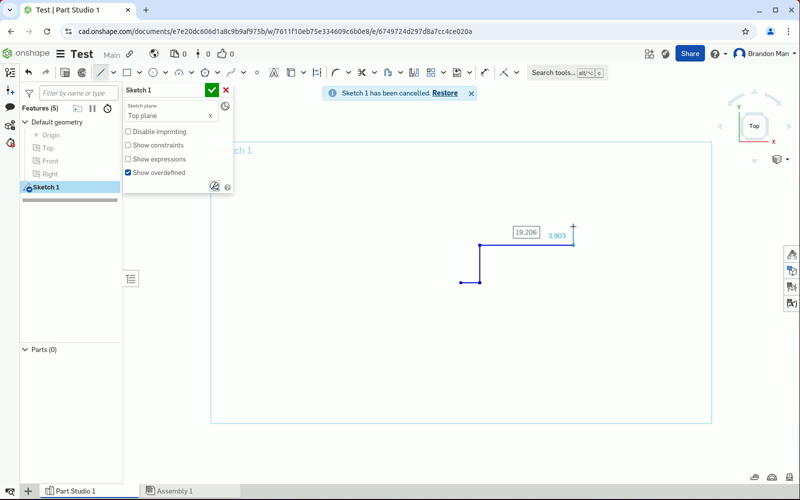
key_down(shift)
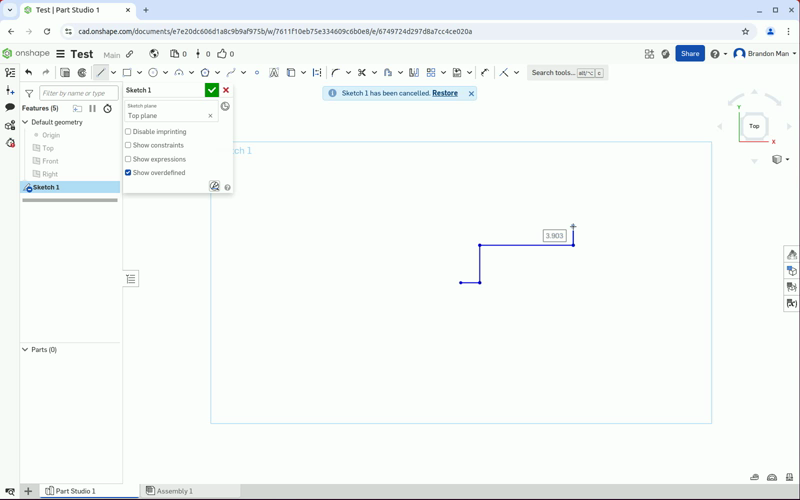
mouse_move(460, 226)
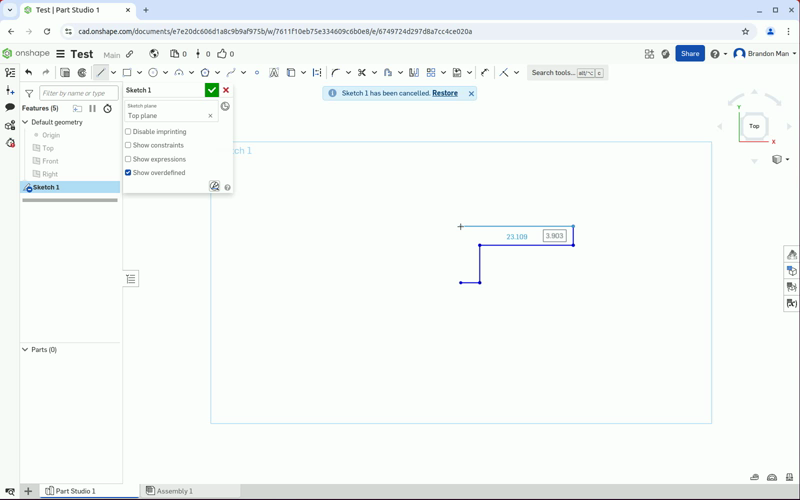
click(460, 226)
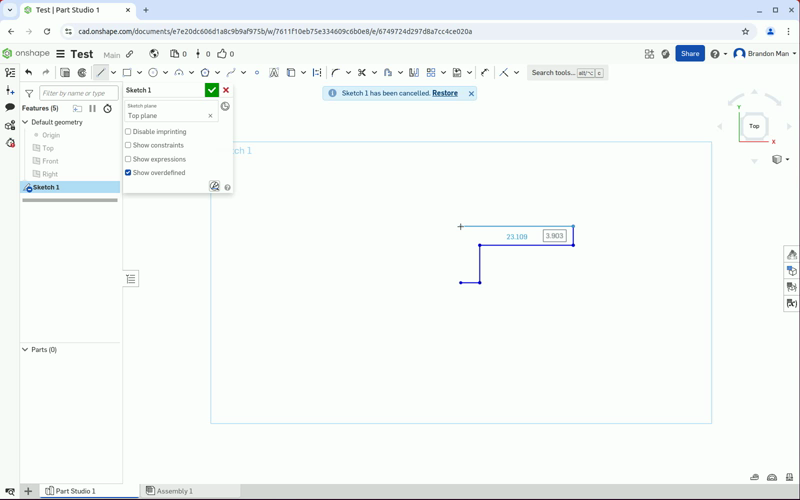
key_up(shift)
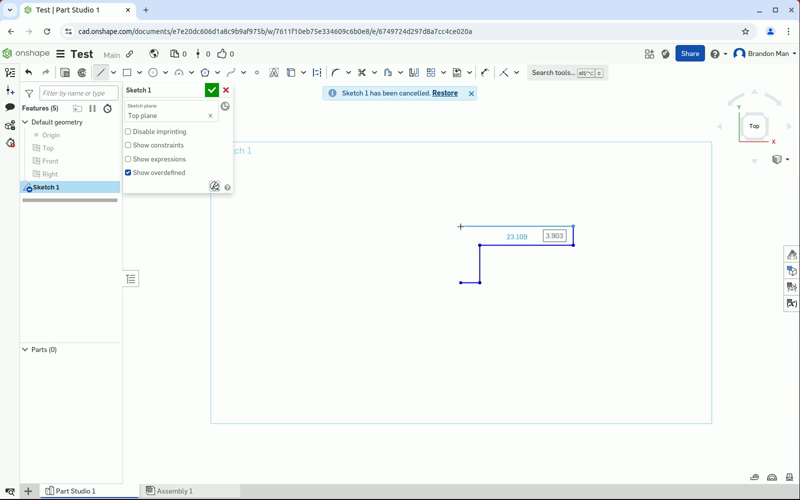
mouse_move(490, 226)
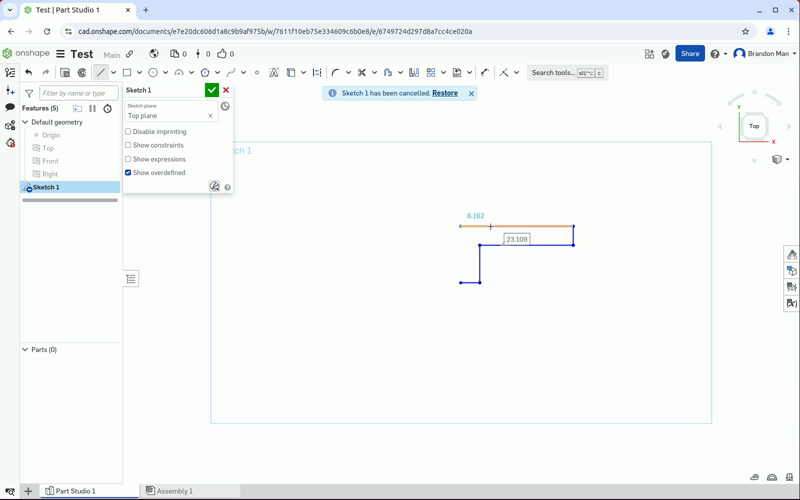
key_down(shift)
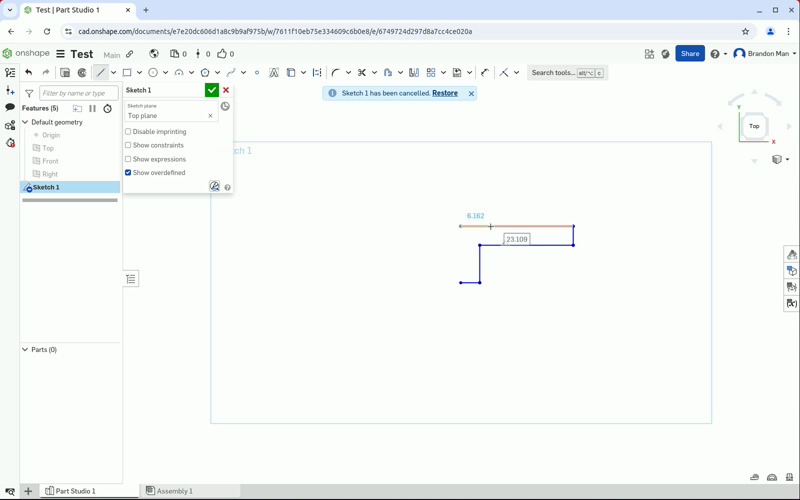
mouse_move(460, 282)
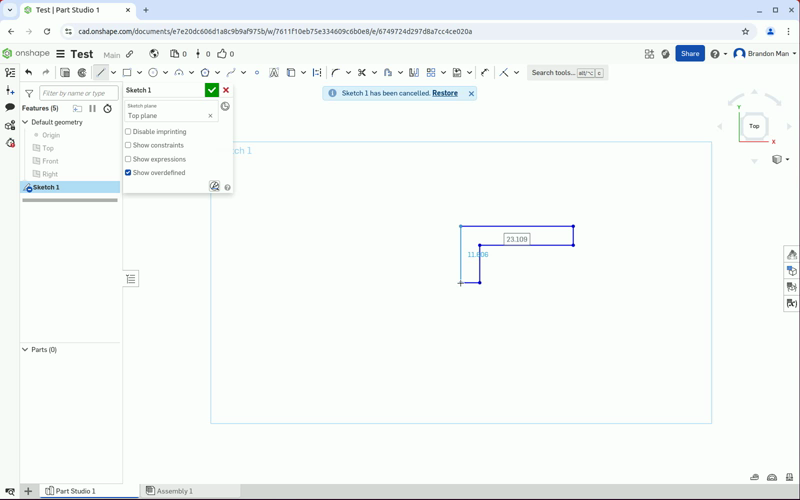
key_up(shift)
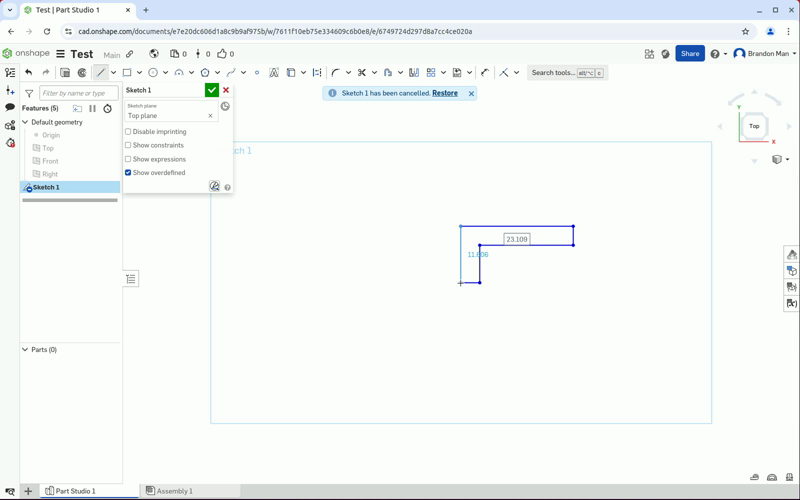
click(460, 282)
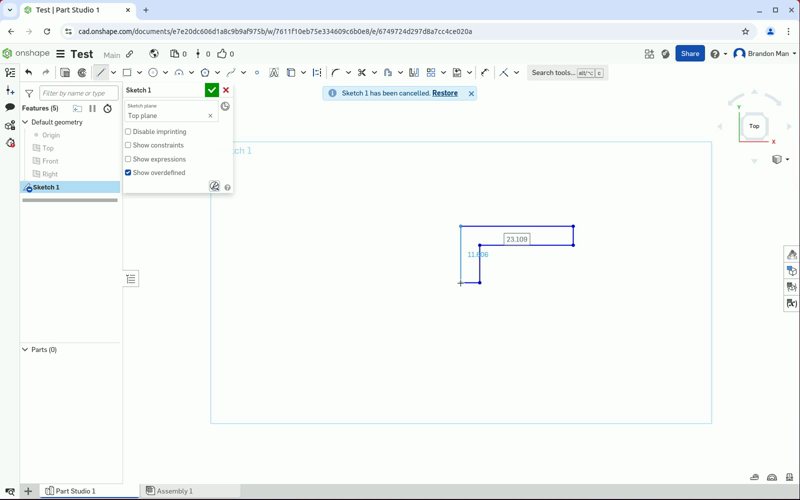
key(esc)
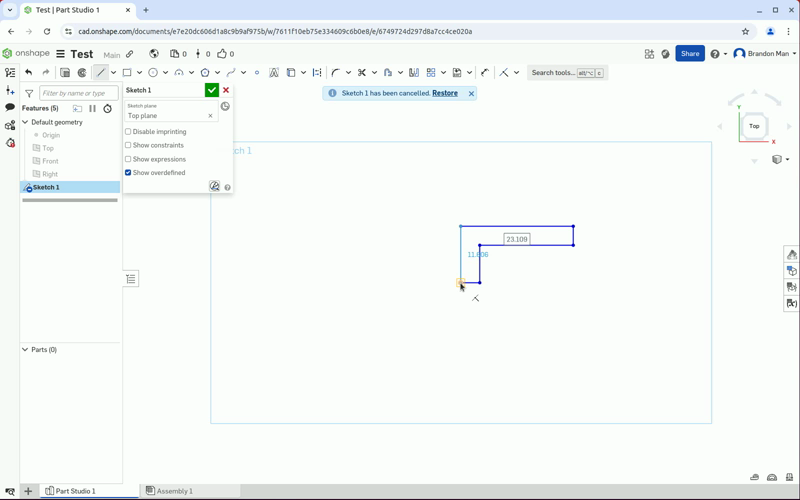
mouse_move(487, 241)
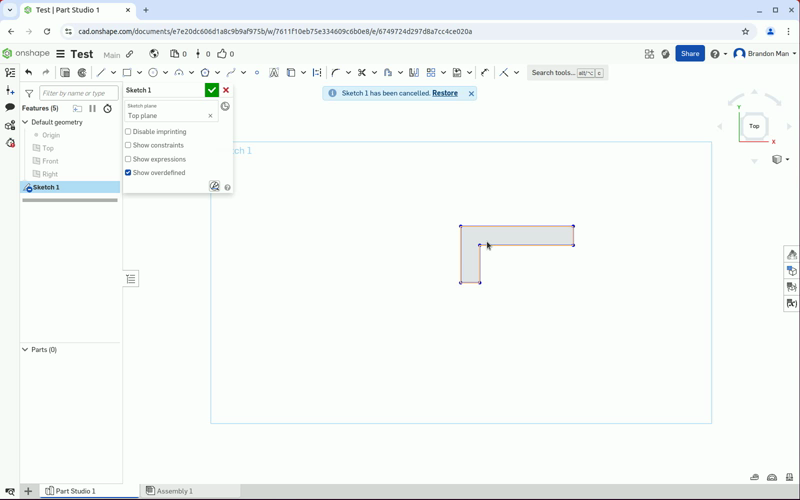
click(487, 241)
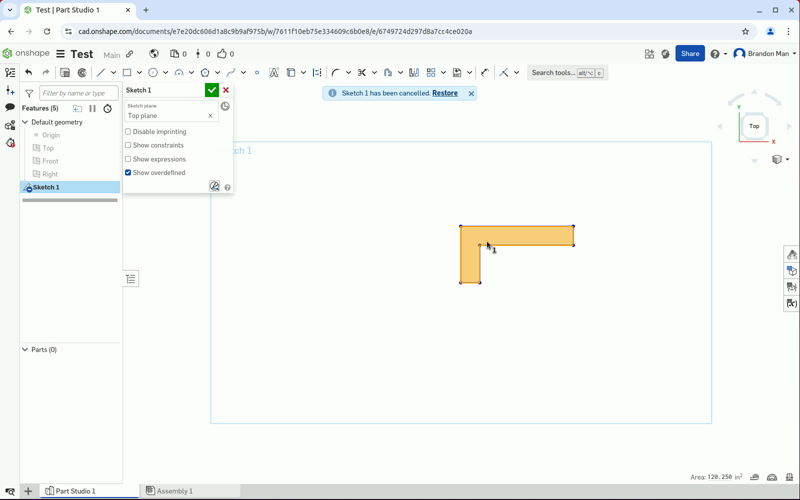
mouse_move(73, 352)
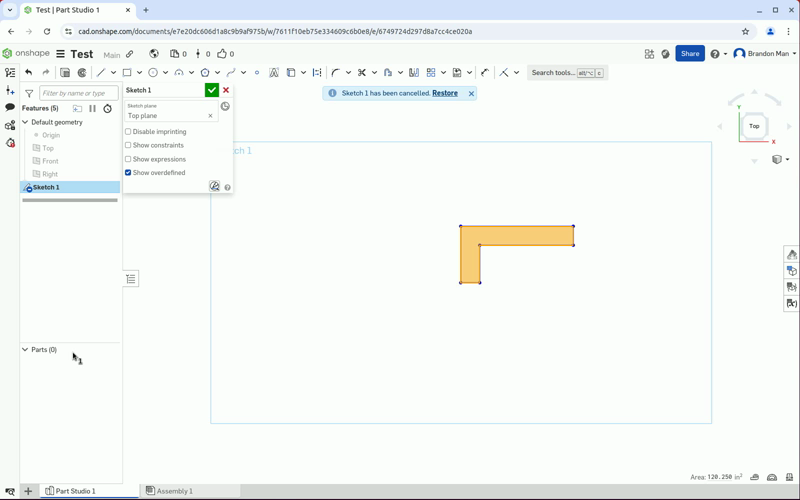
key(shift+y)
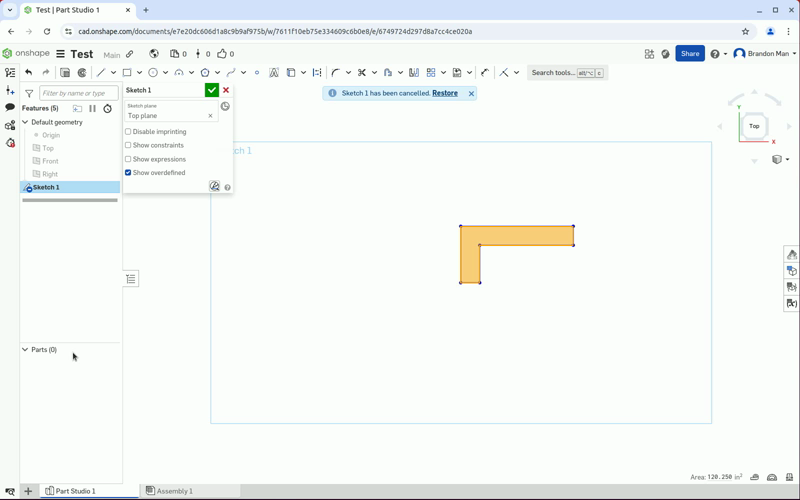
key(shift+e)
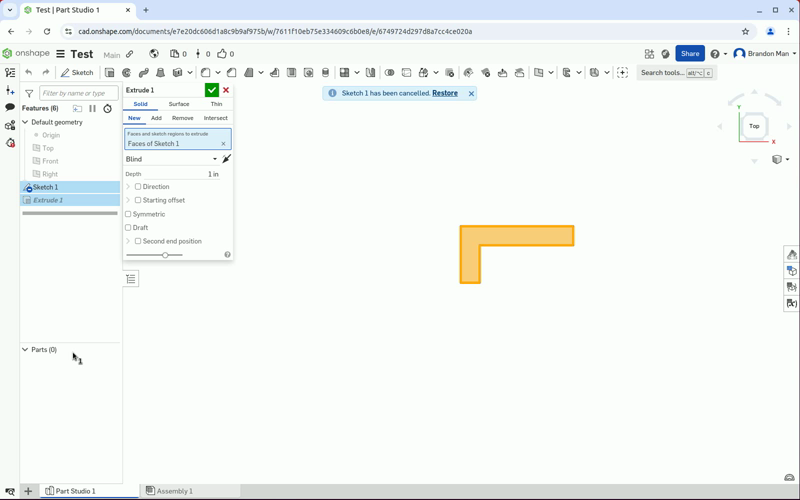
mouse_move(143, 106)
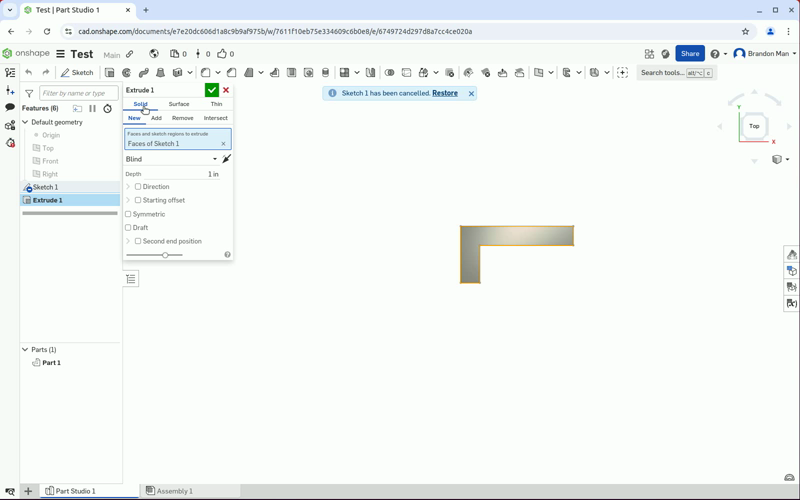
click(143, 106)
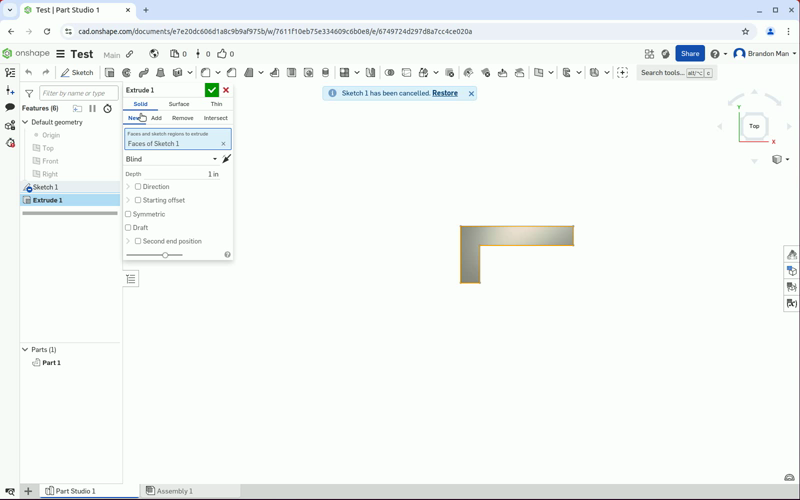
mouse_move(137, 120)
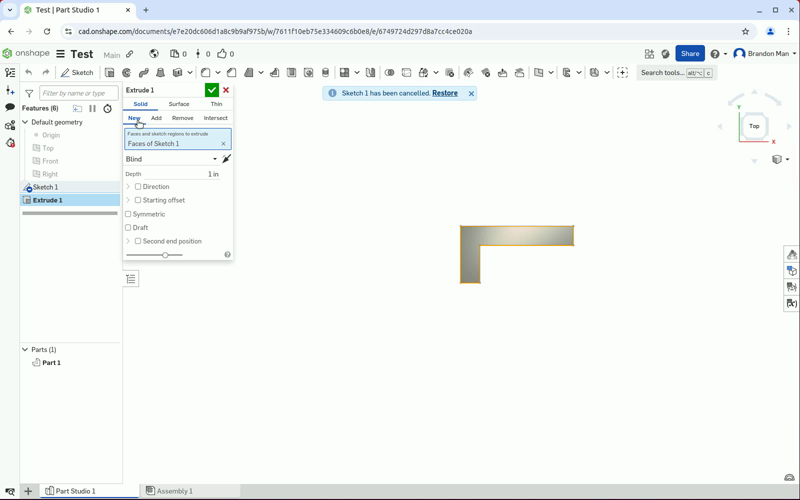
click(137, 120)
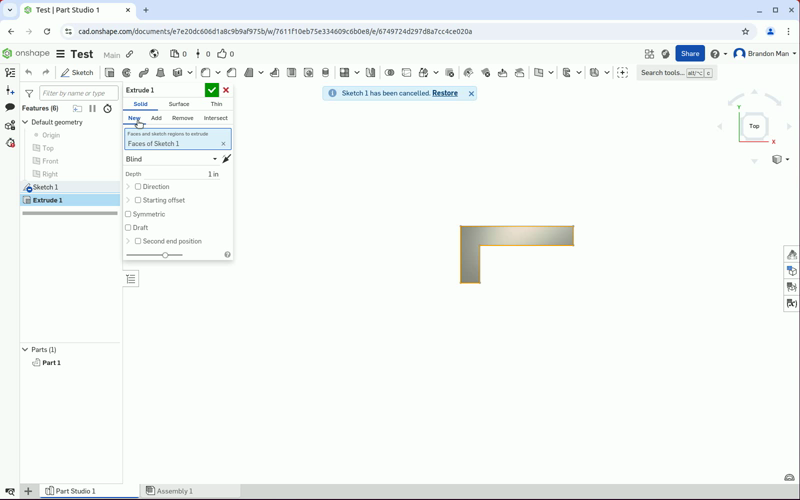
key(tab, 4)
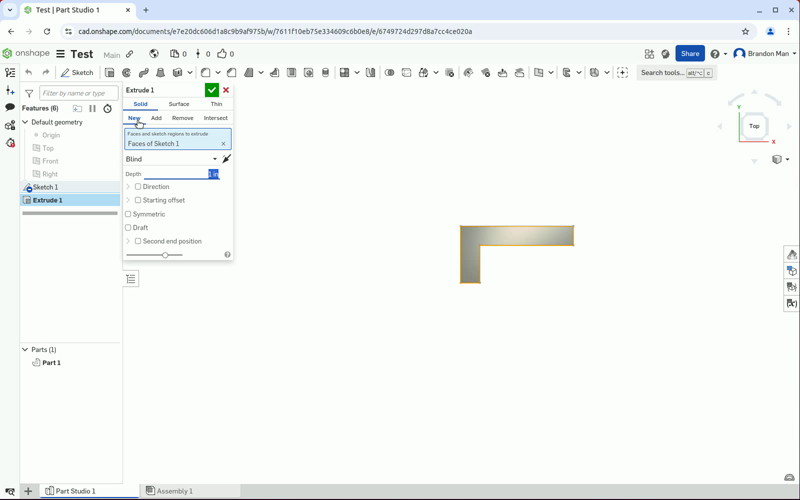
text(7.703)
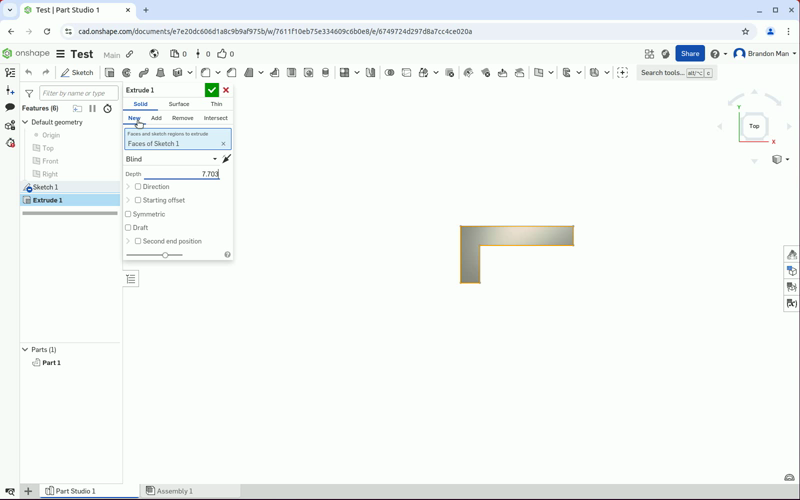
key(enter)
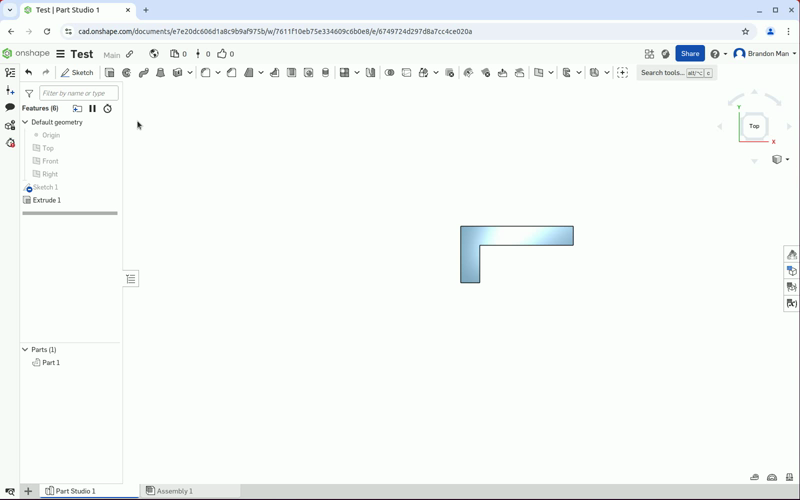
key(shift+h)
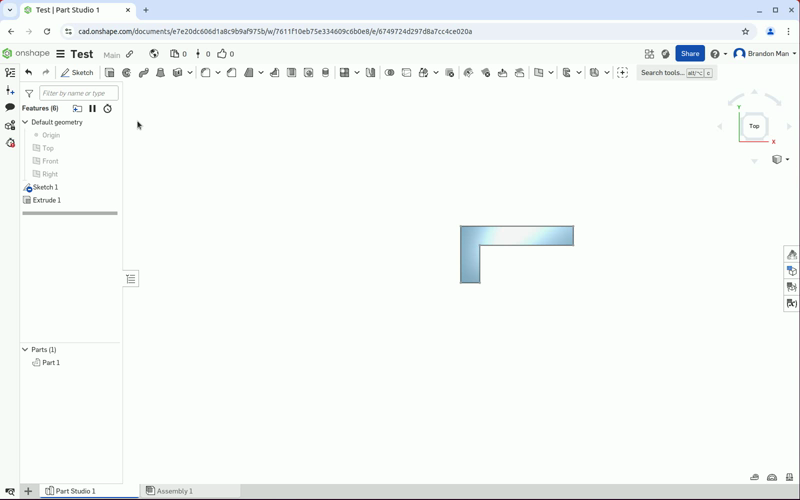
key(shift+h)
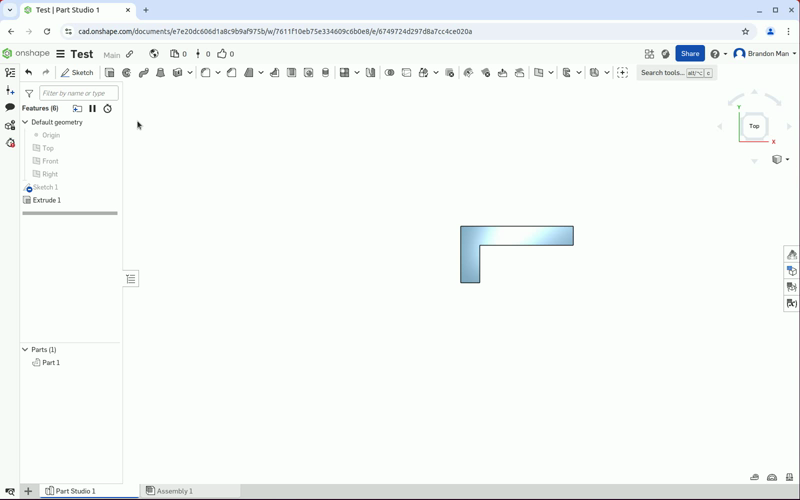
mouse_move(73, 189)
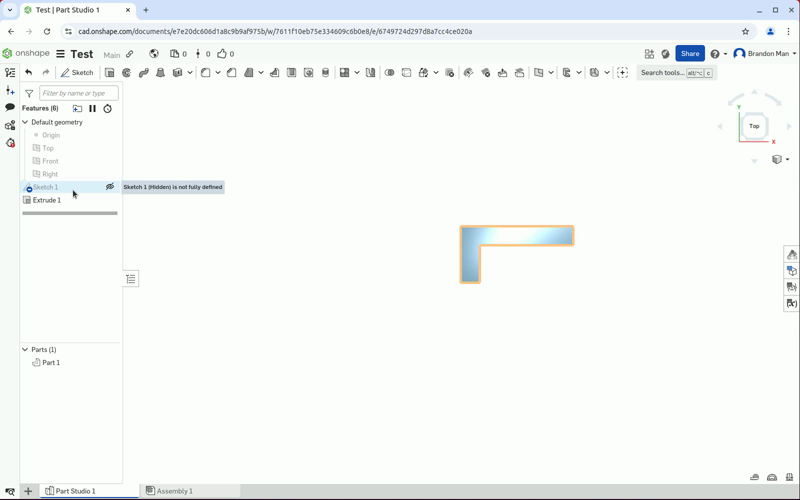
click(73, 189)
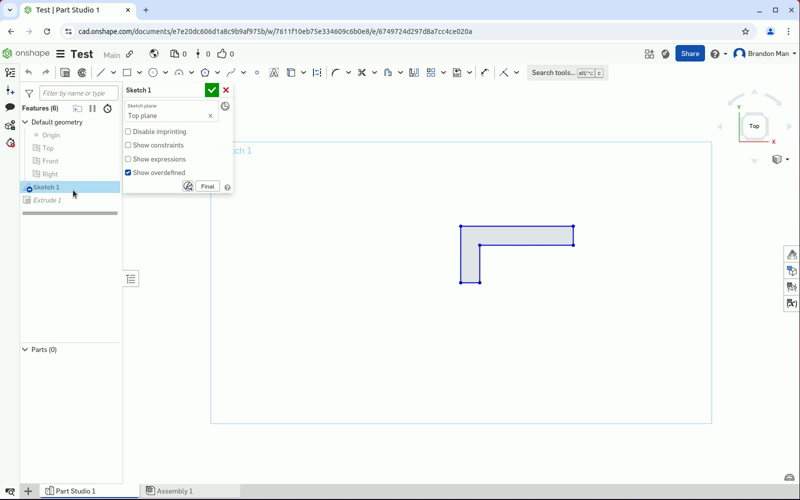
mouse_move(229, 92)
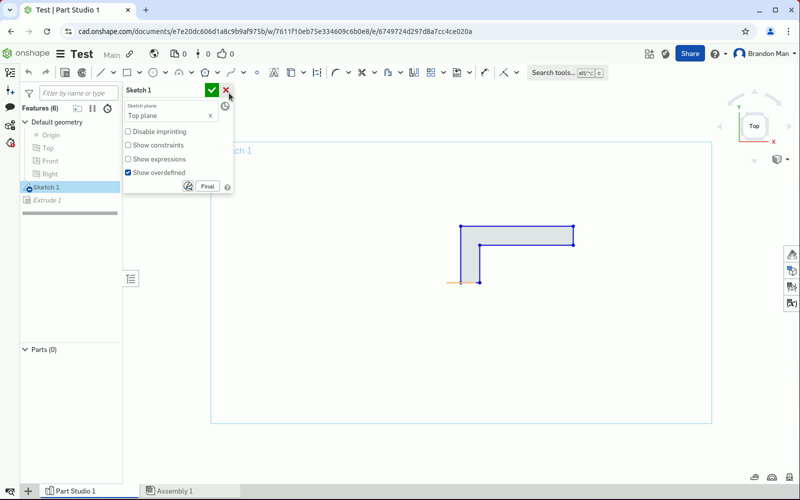
click(229, 92)
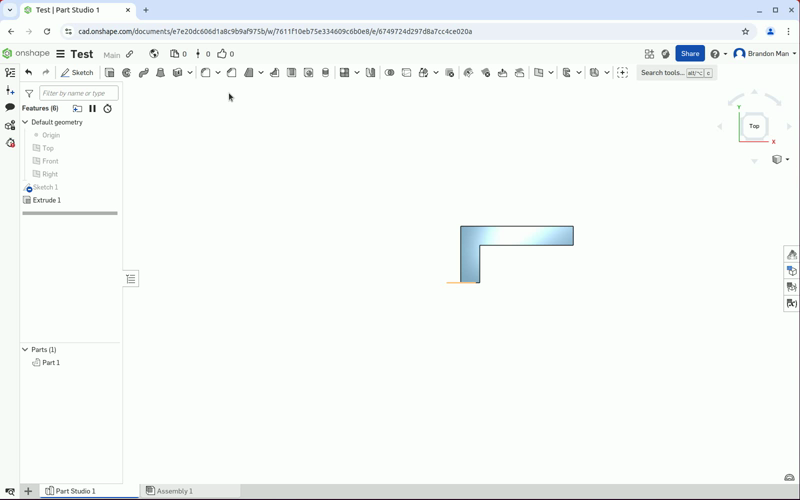
mouse_move(541, 75)
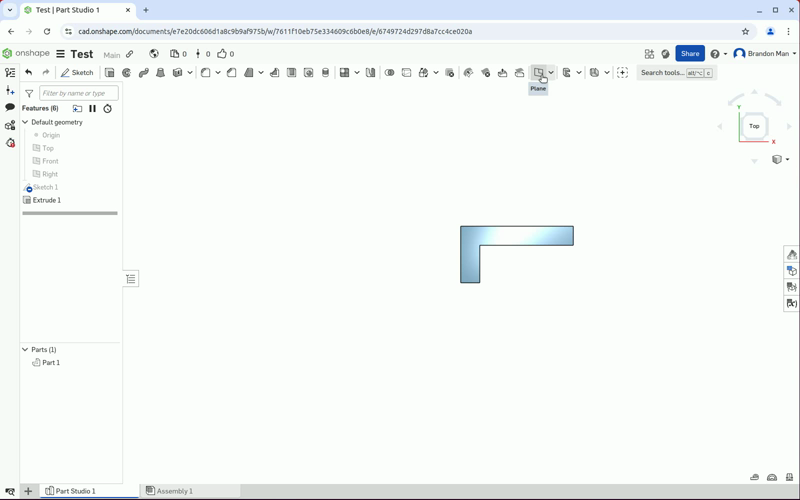
click(541, 75)
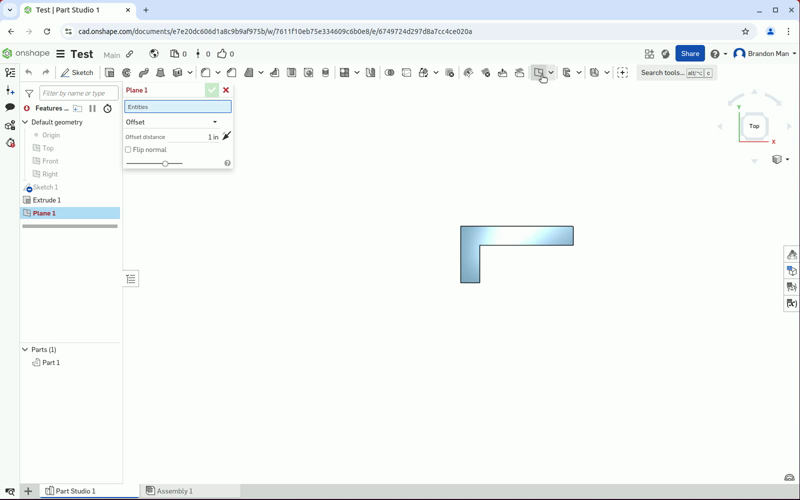
mouse_move(73, 150)
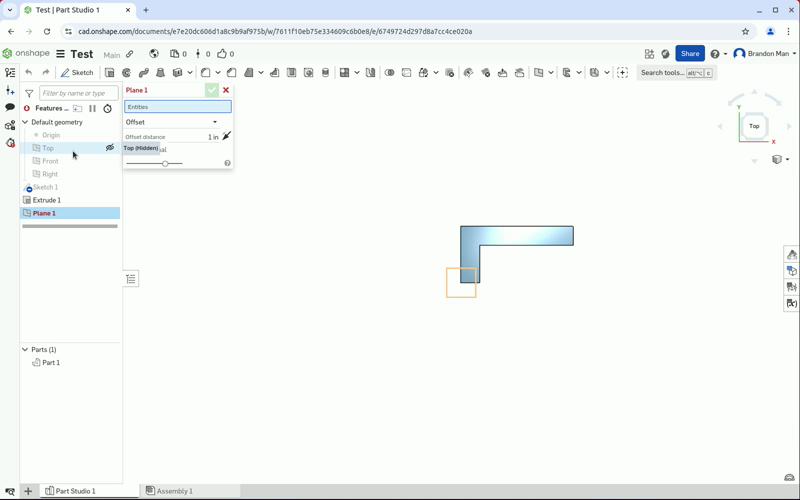
click(73, 150)
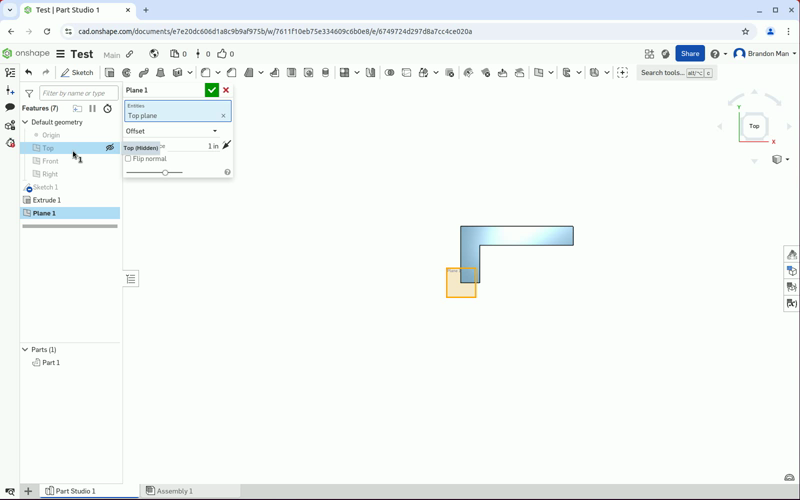
key(tab, 2)
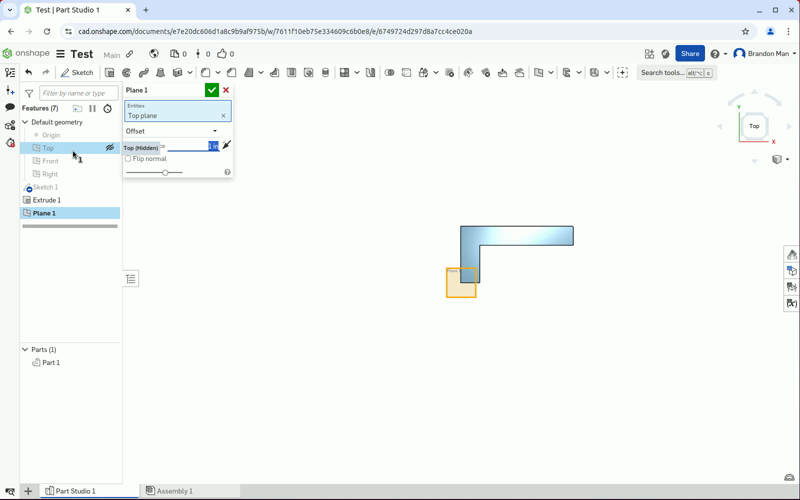
text(7.703)
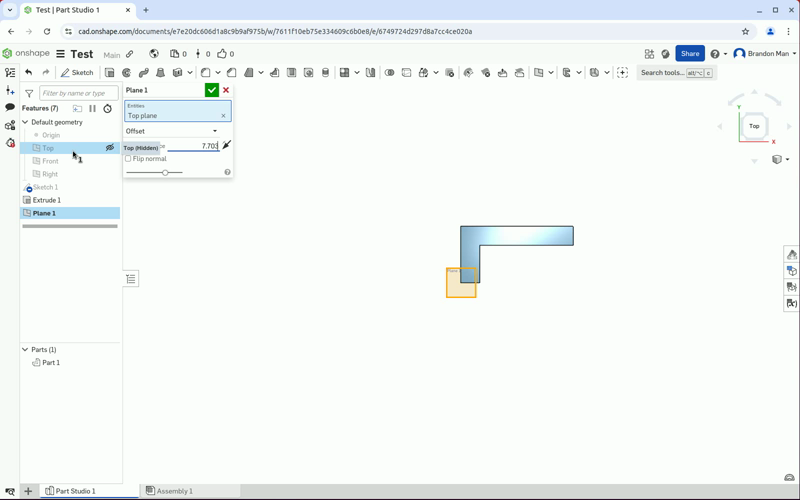
key(enter, 2)
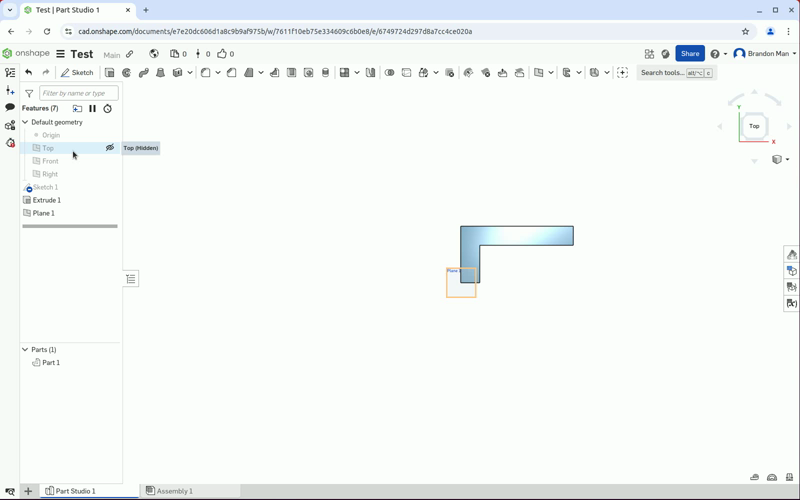
key(shift+s)
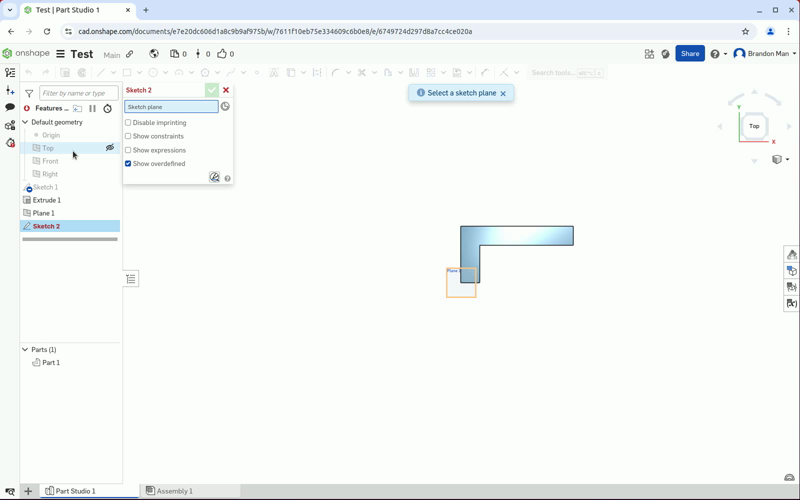
mouse_move(73, 215)
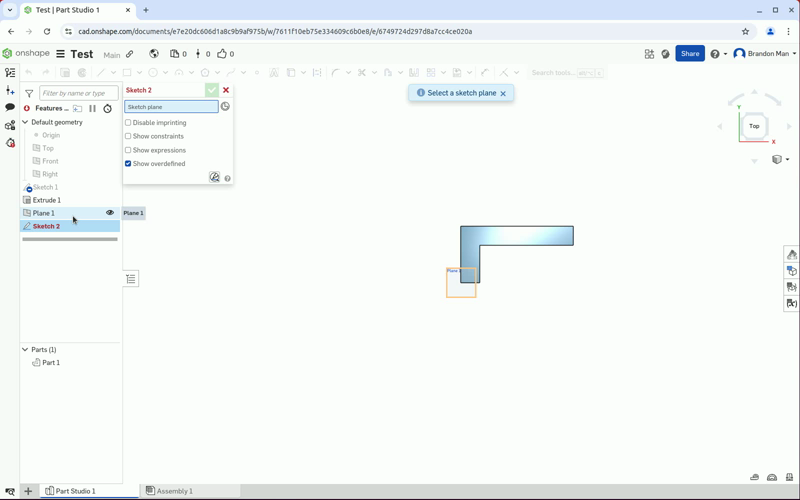
click(73, 215)
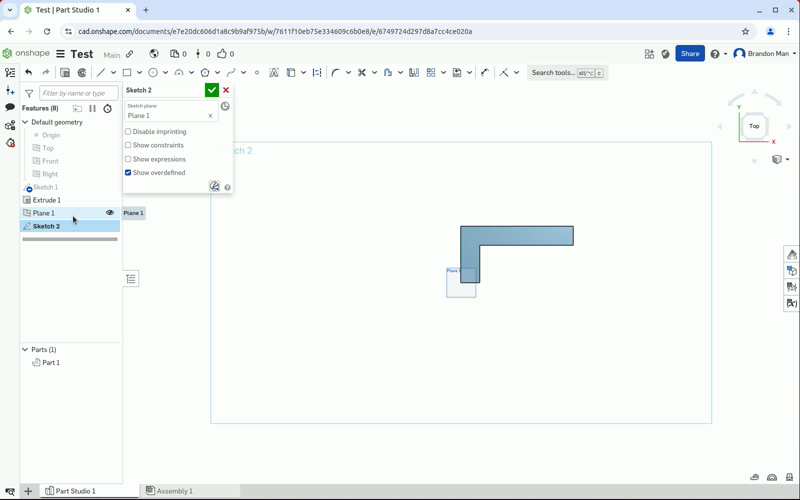
mouse_move(73, 352)
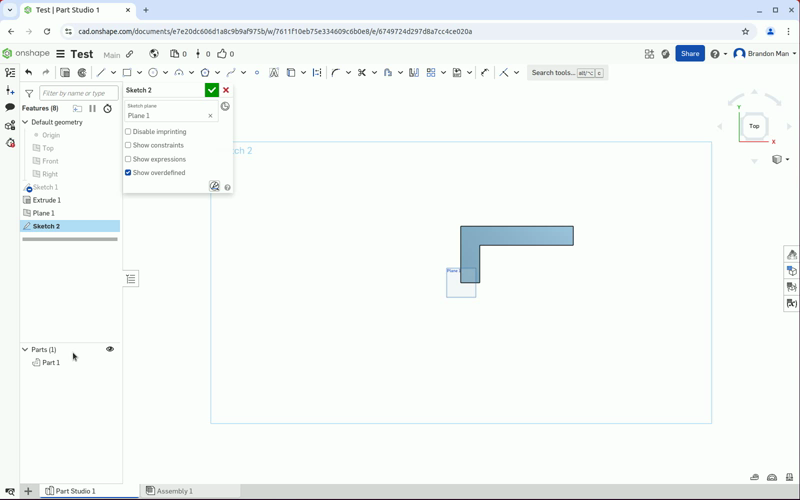
key(y)
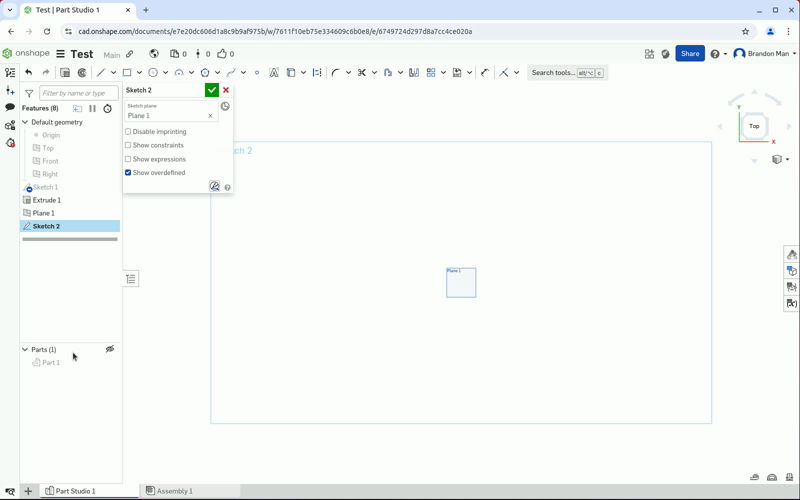
key(l)
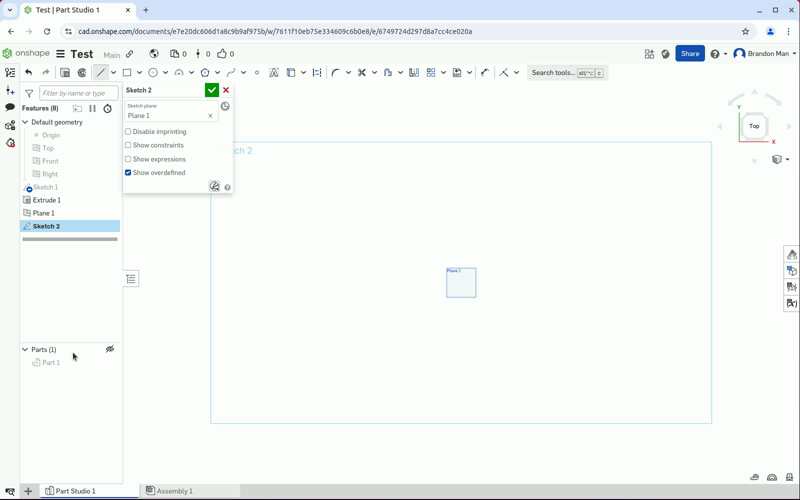
key_down(shift)
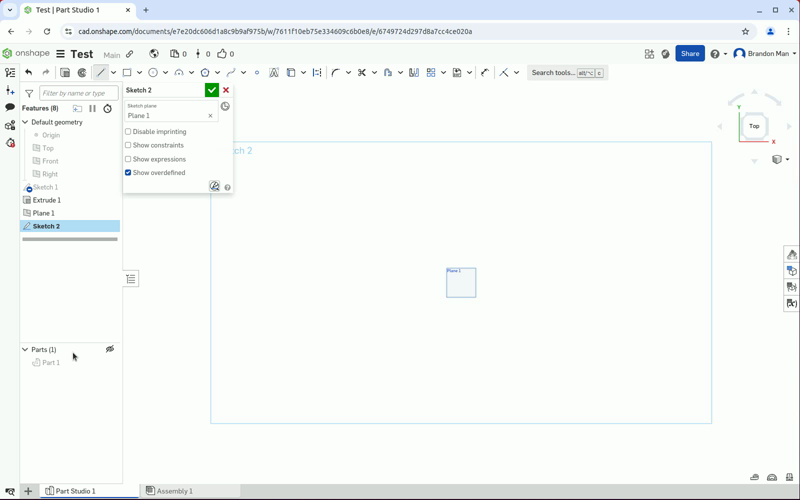
mouse_move(479, 264)
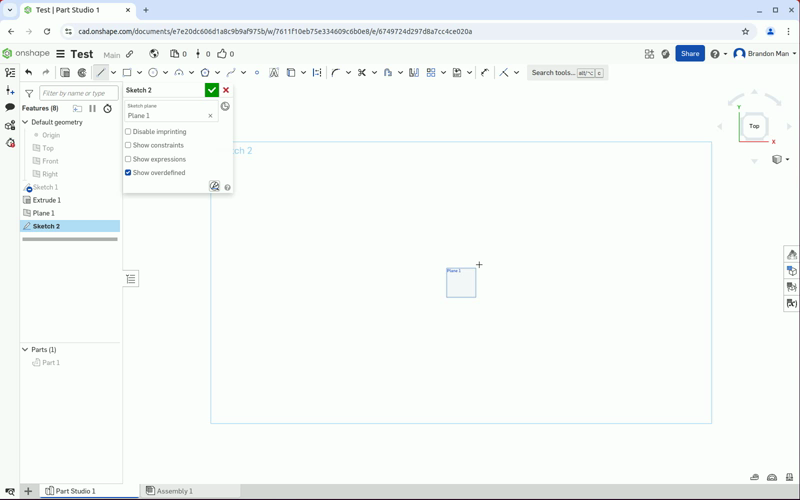
click(479, 264)
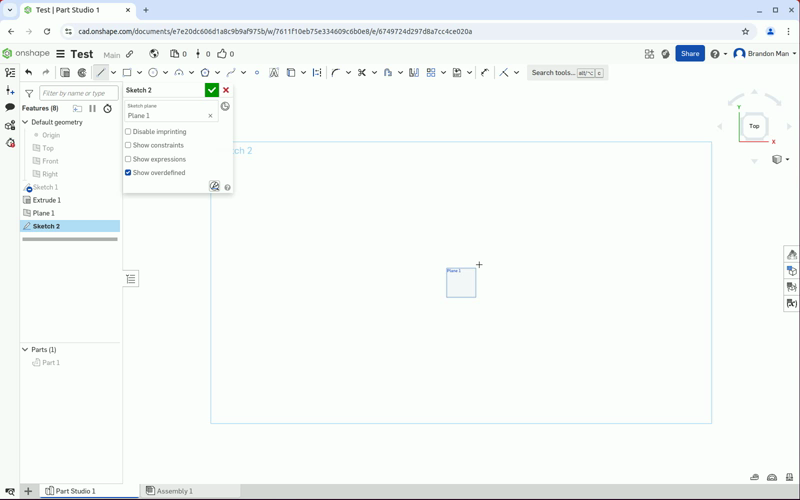
key_up(shift)
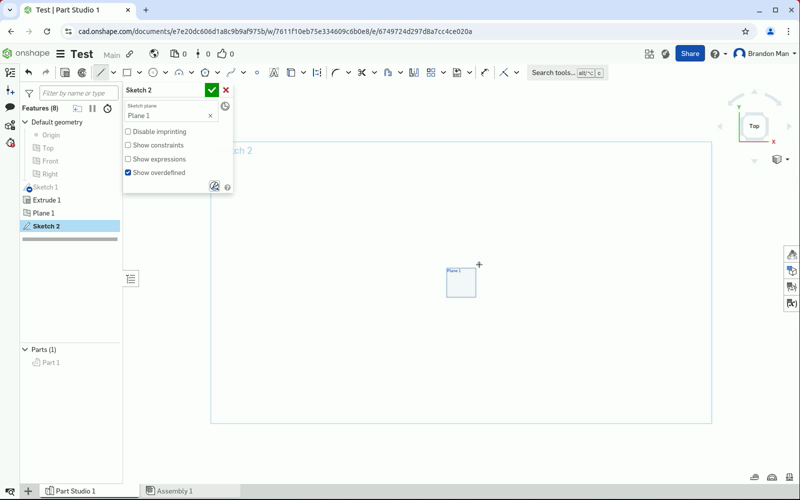
key_down(shift)
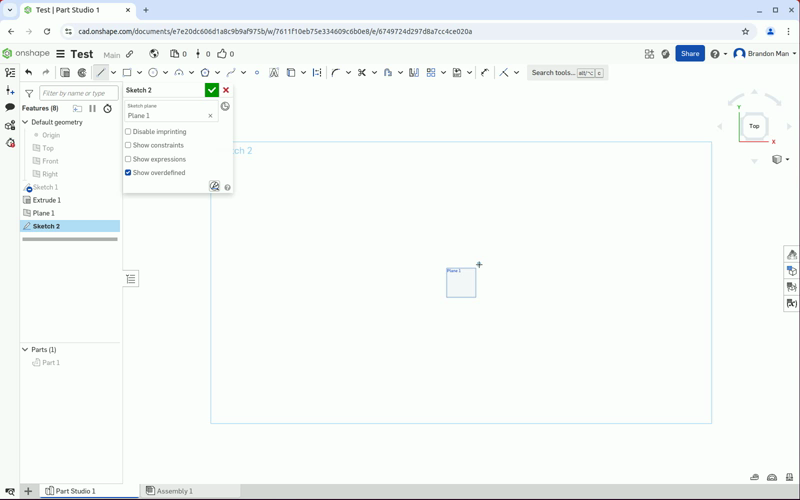
mouse_move(509, 264)
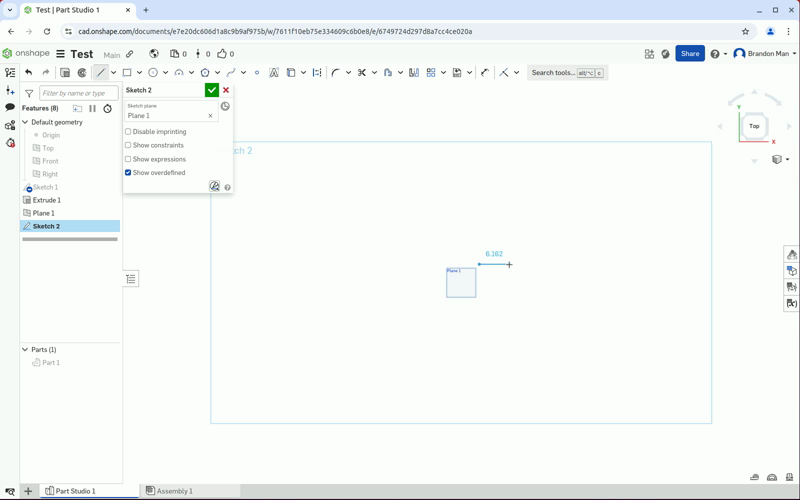
mouse_move(517, 244)
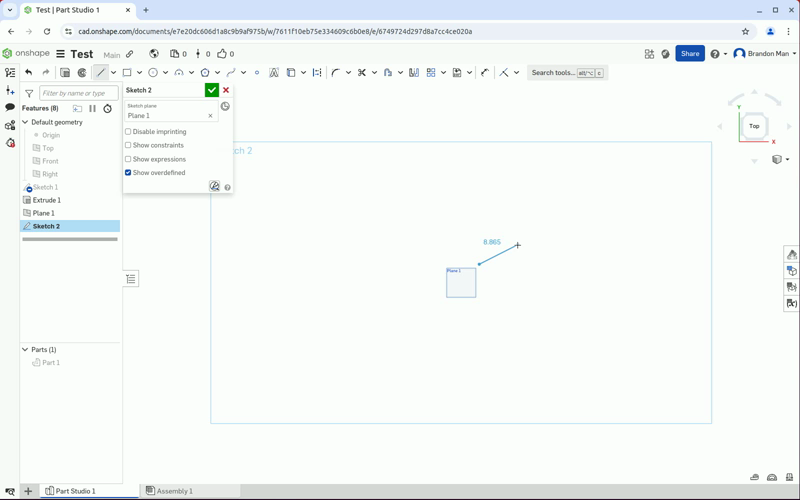
click(517, 244)
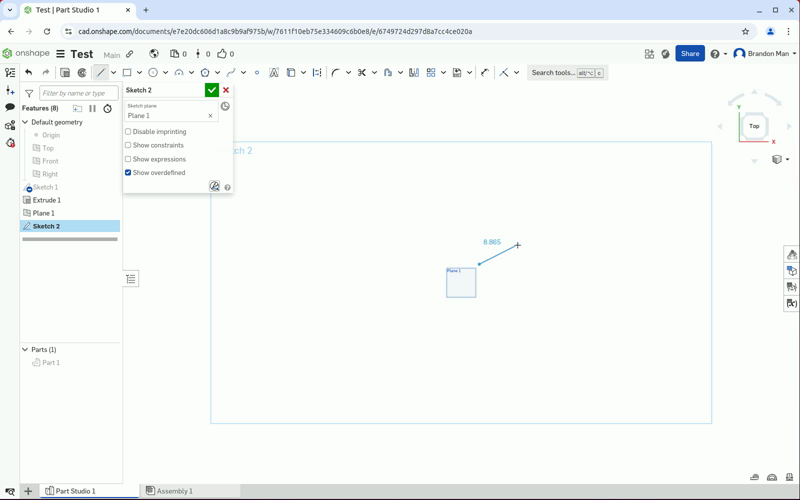
key_up(shift)
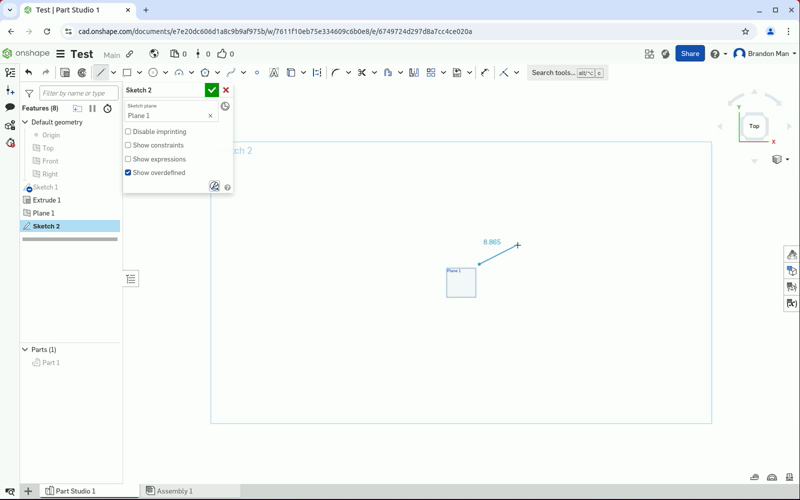
key_down(shift)
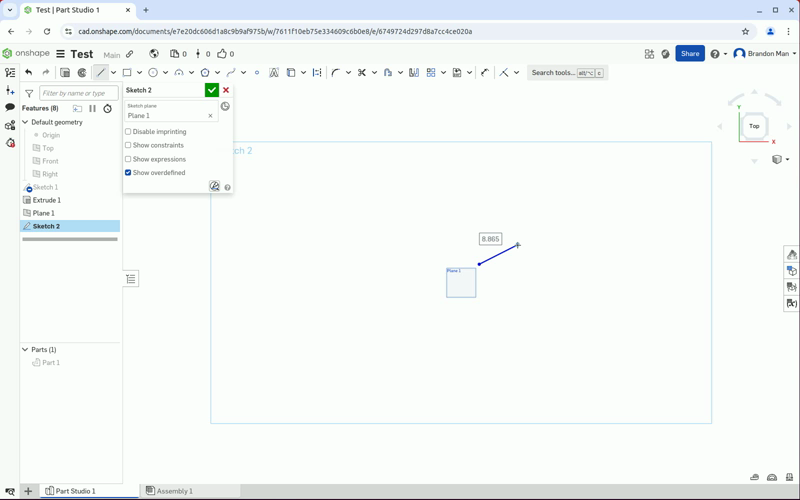
mouse_move(547, 244)
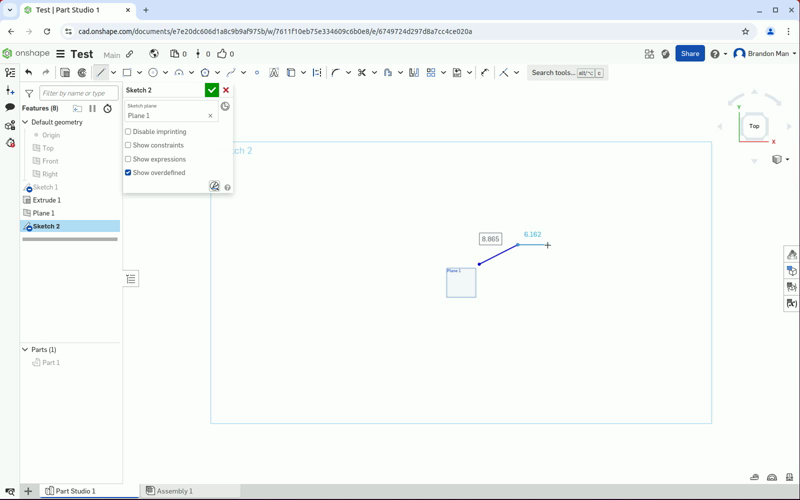
mouse_move(479, 244)
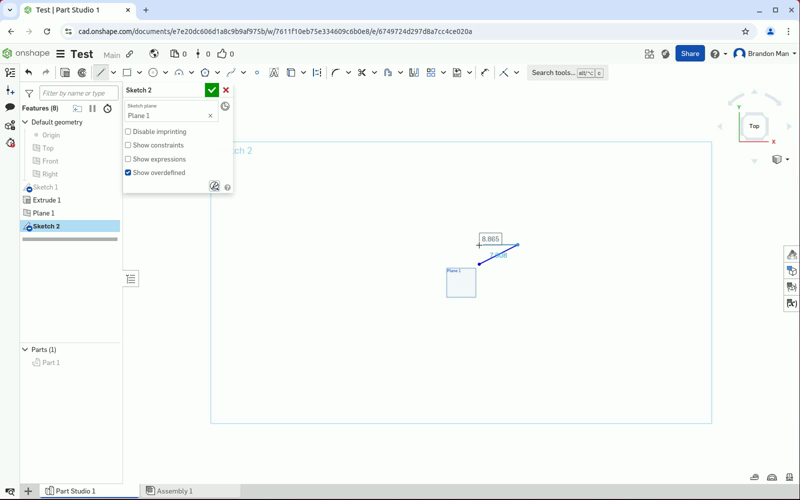
click(479, 244)
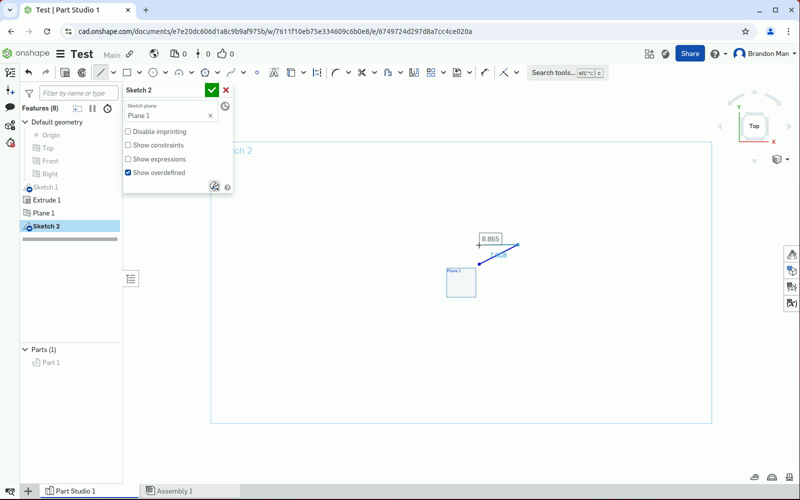
key_up(shift)
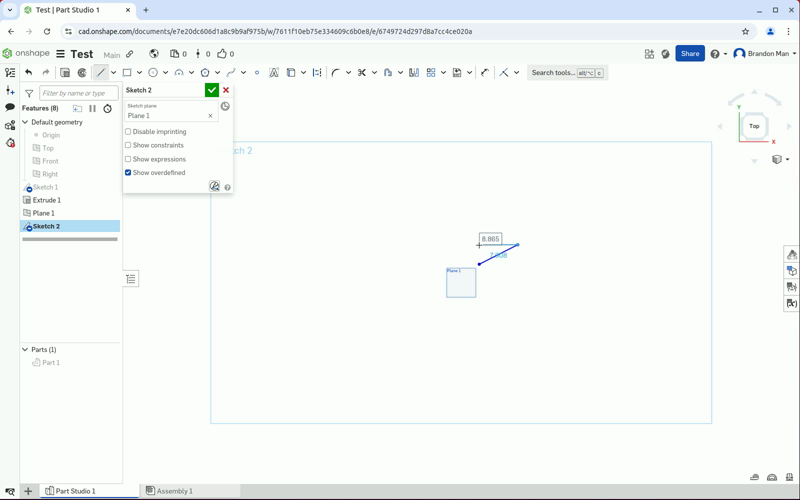
mouse_move(509, 244)
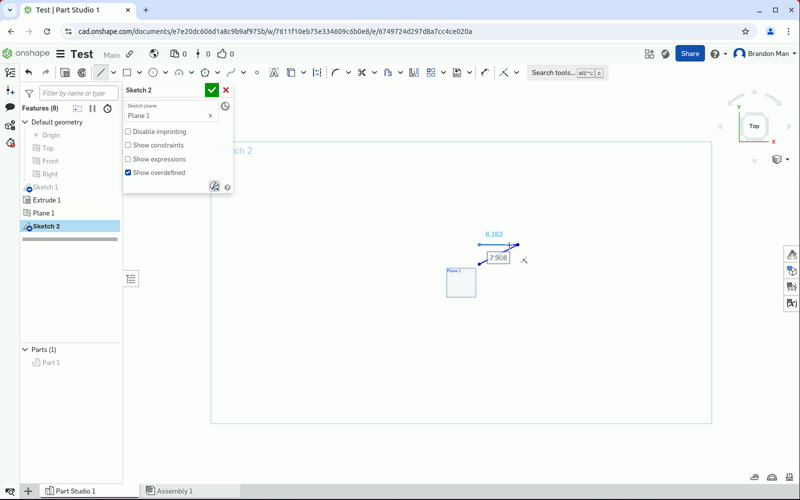
key_down(shift)
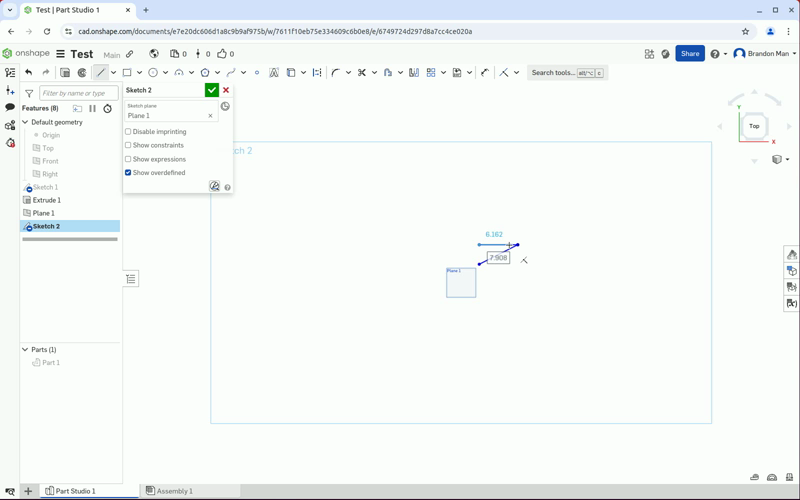
mouse_move(479, 264)
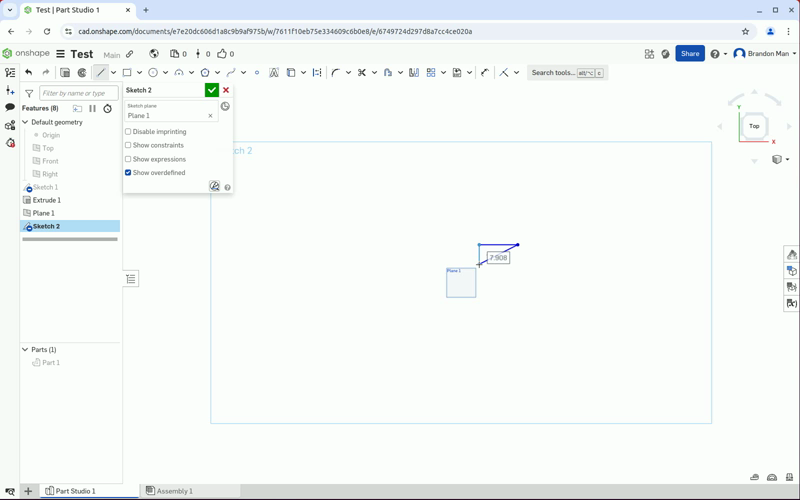
key_up(shift)
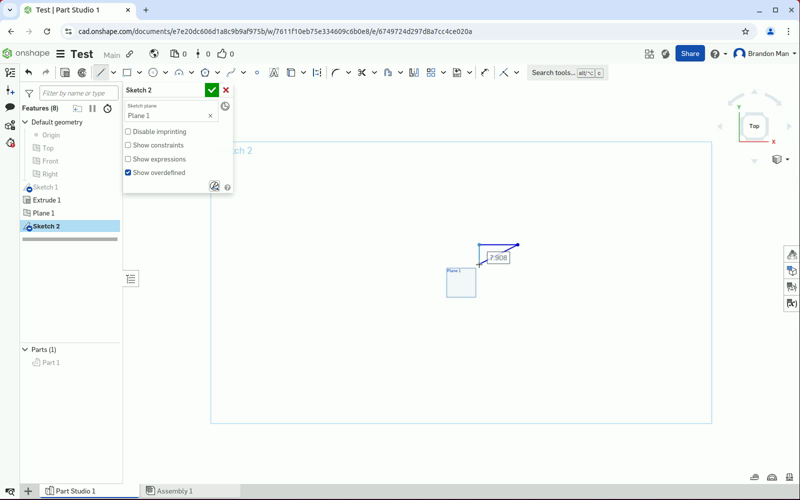
click(479, 264)
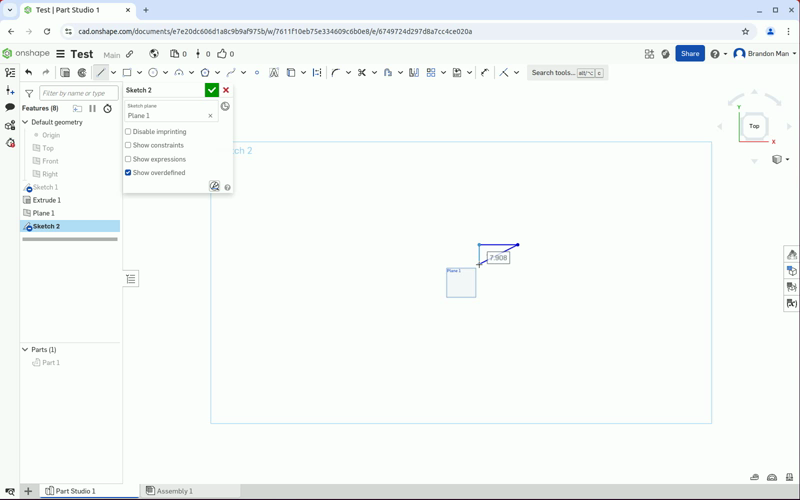
key(esc)
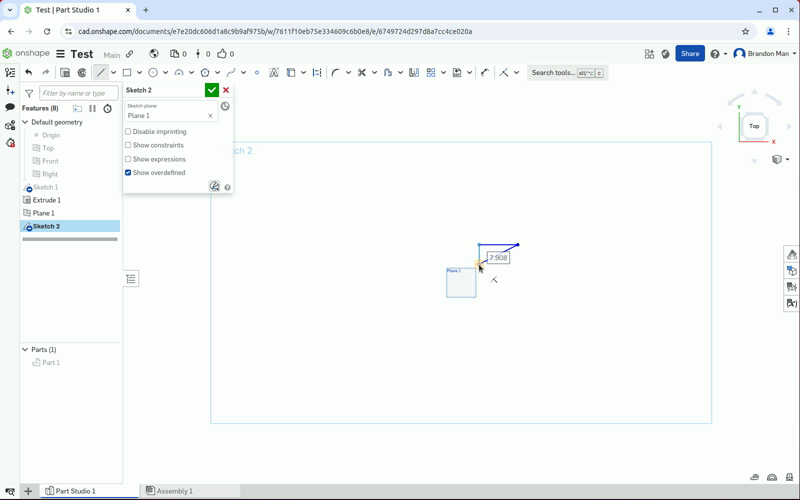
mouse_move(487, 259)
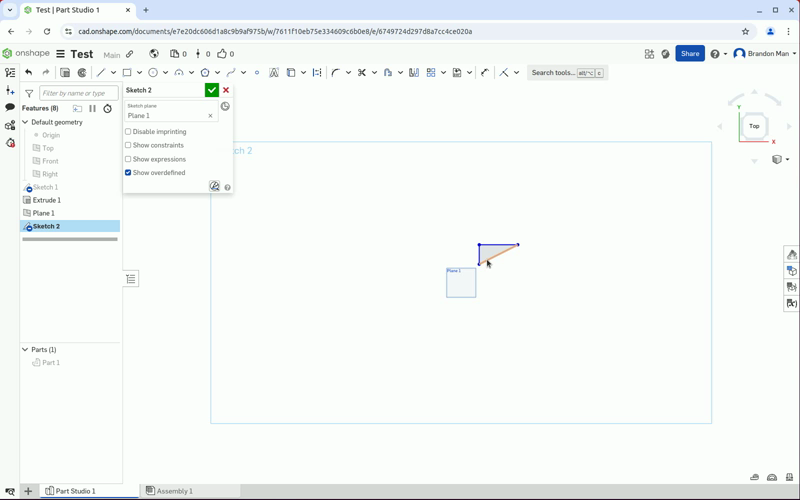
scroll(6)
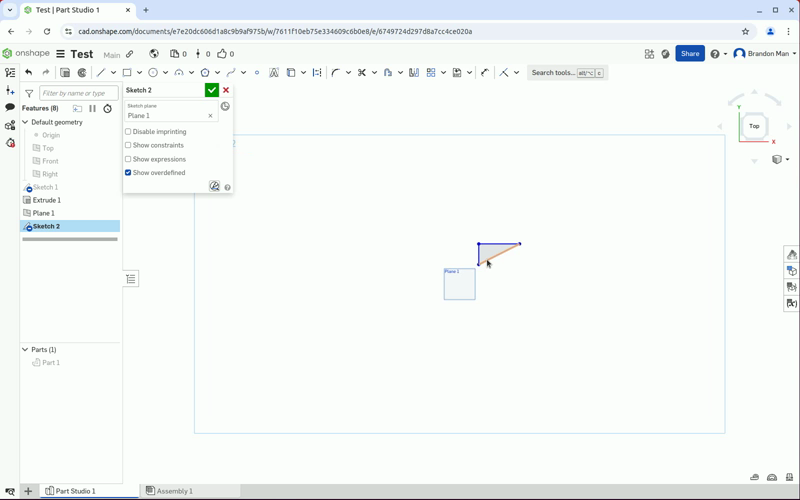
scroll(6)
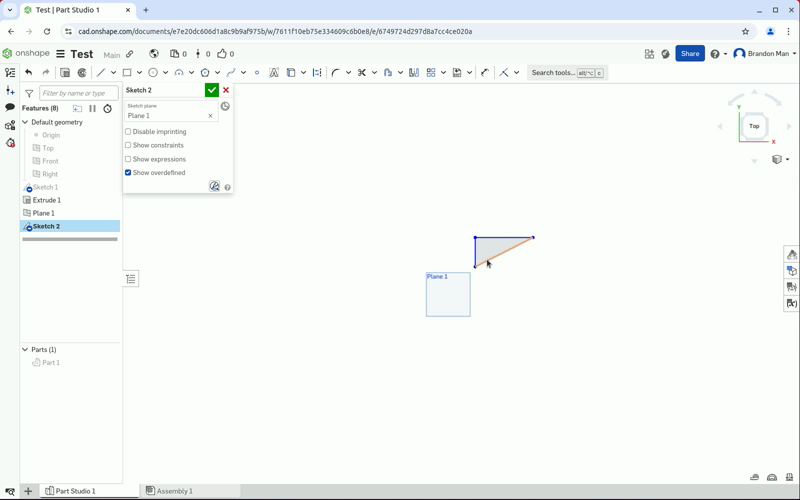
scroll(6)
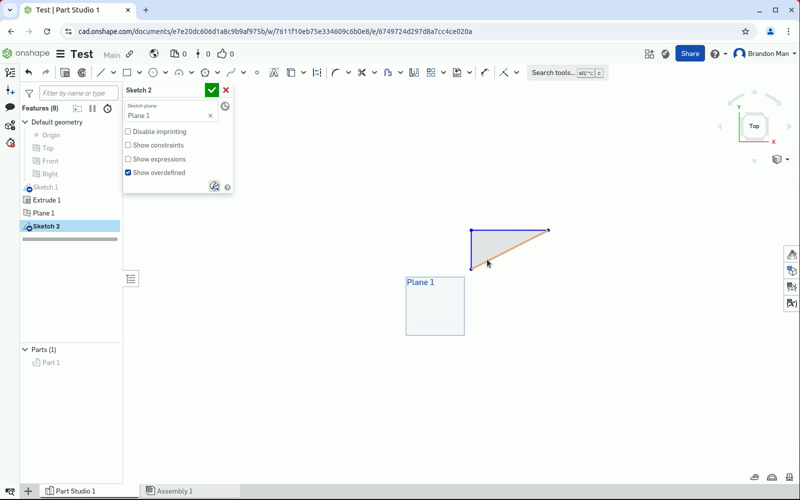
scroll(6)
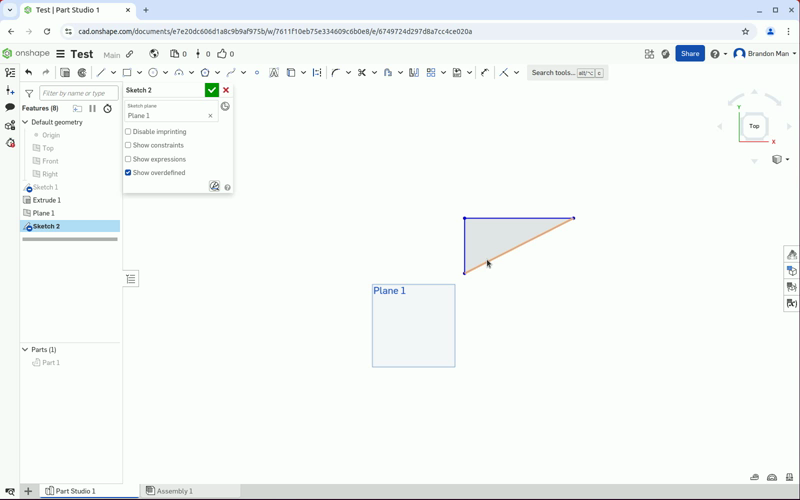
scroll(6)
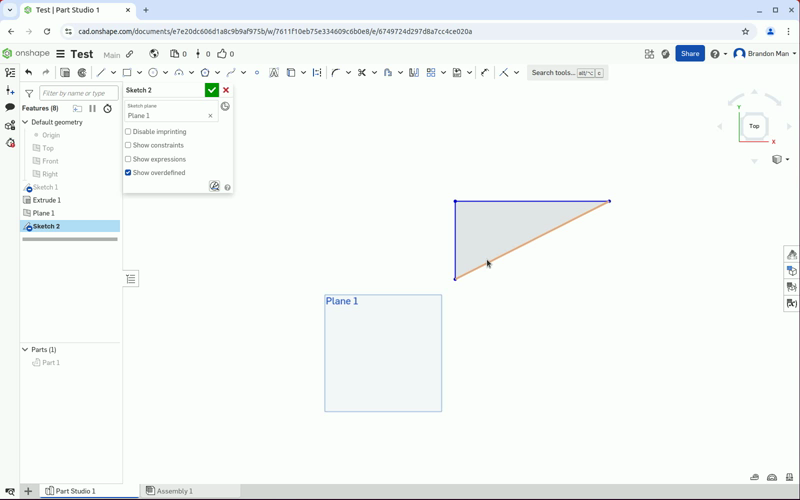
scroll(6)
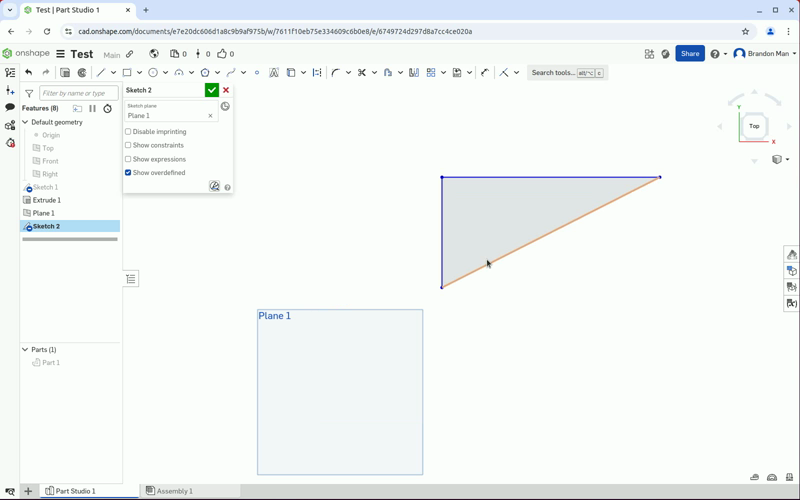
scroll(6)
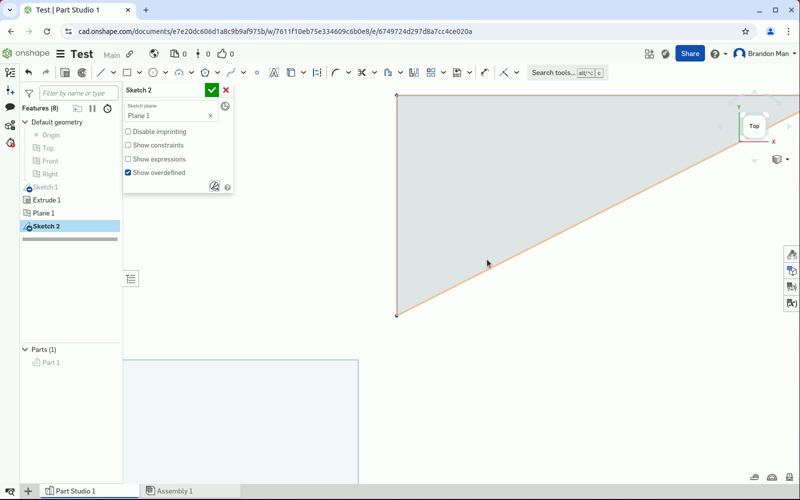
click(487, 259)
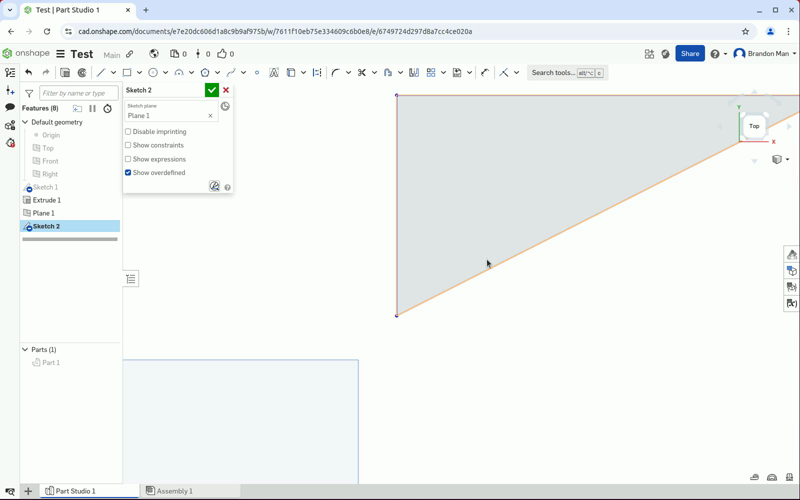
scroll(-6)
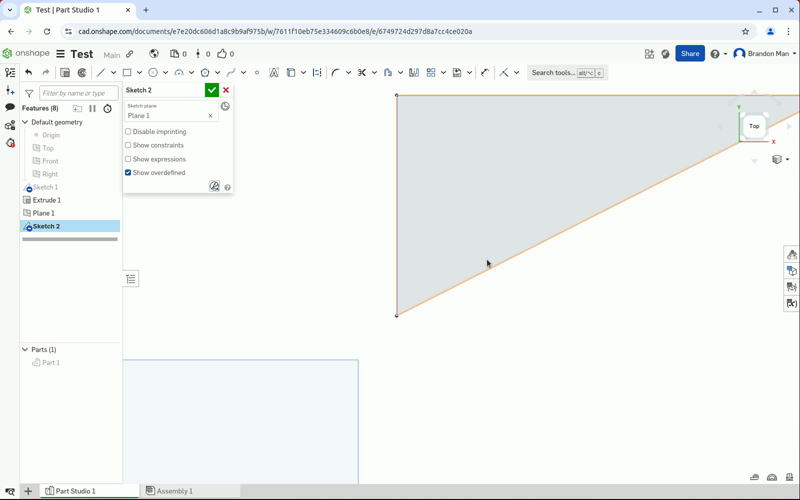
scroll(-6)
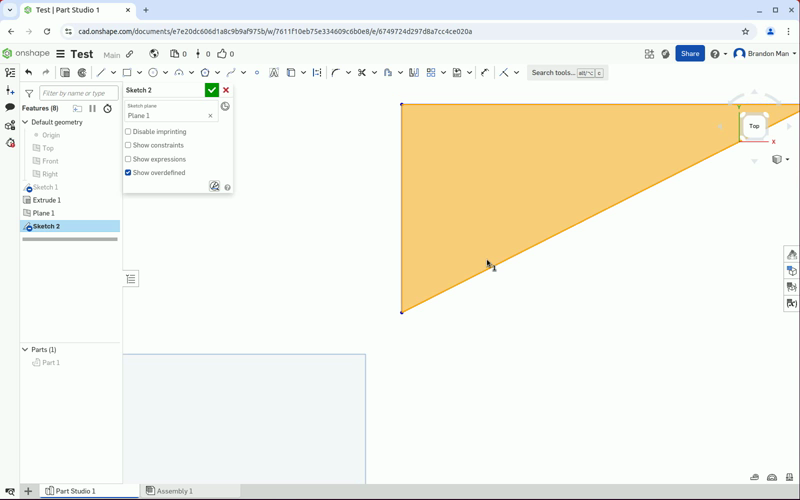
scroll(-6)
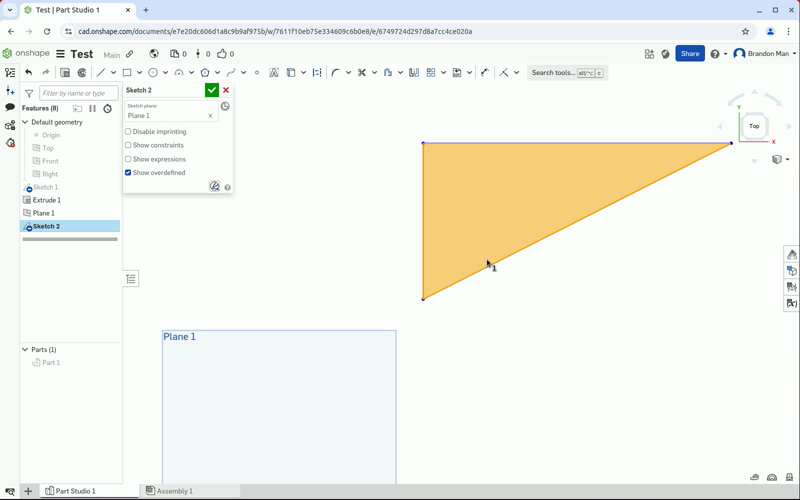
scroll(-6)
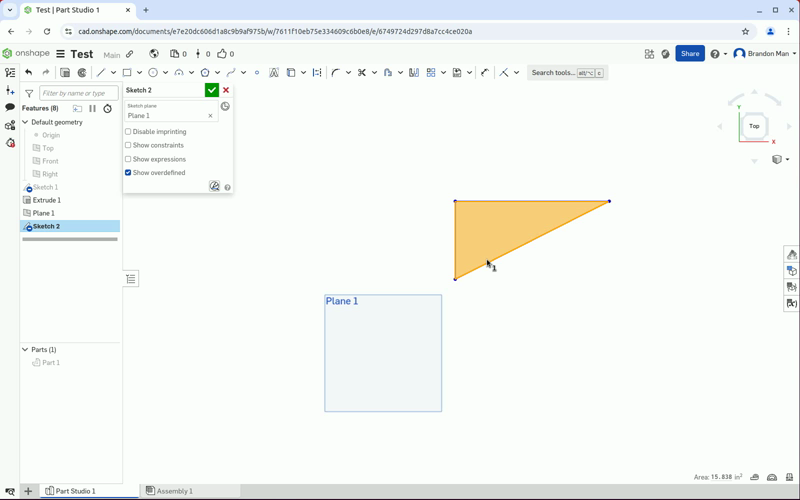
scroll(-6)
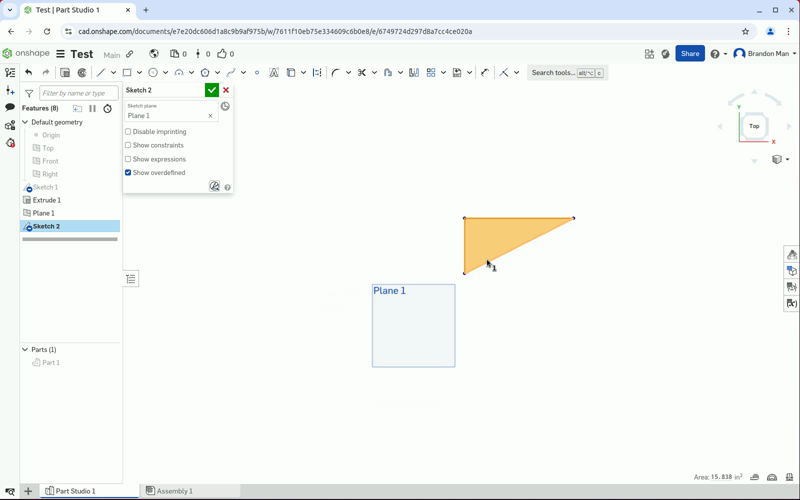
scroll(-6)
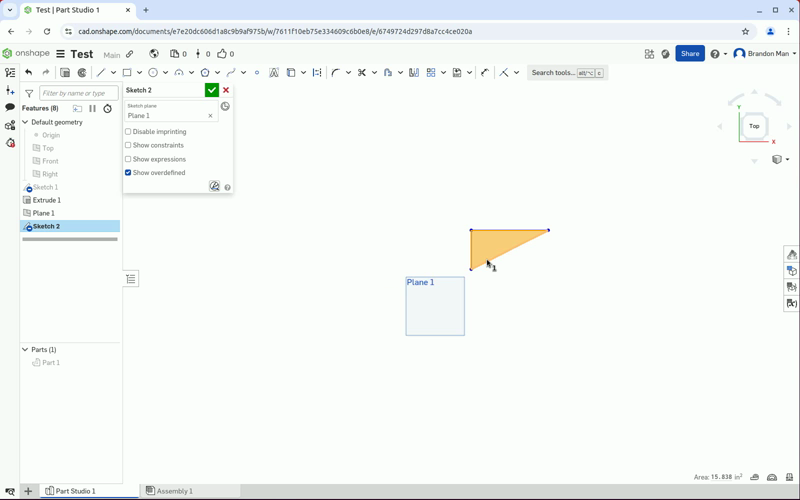
scroll(-6)
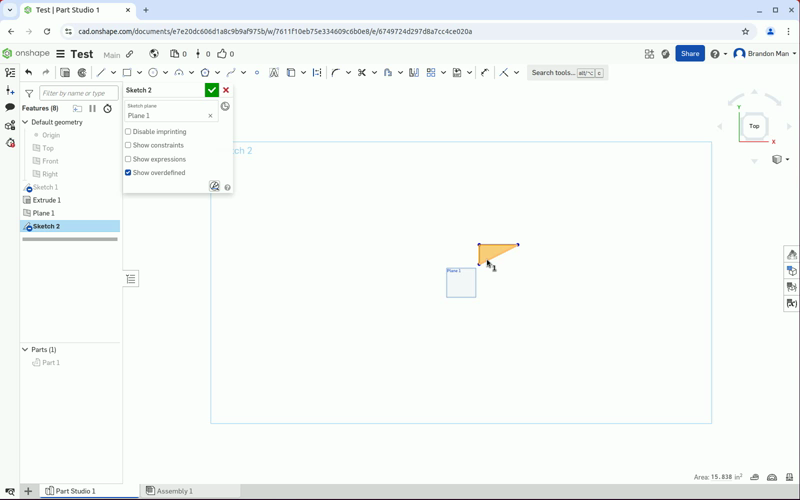
mouse_move(73, 352)
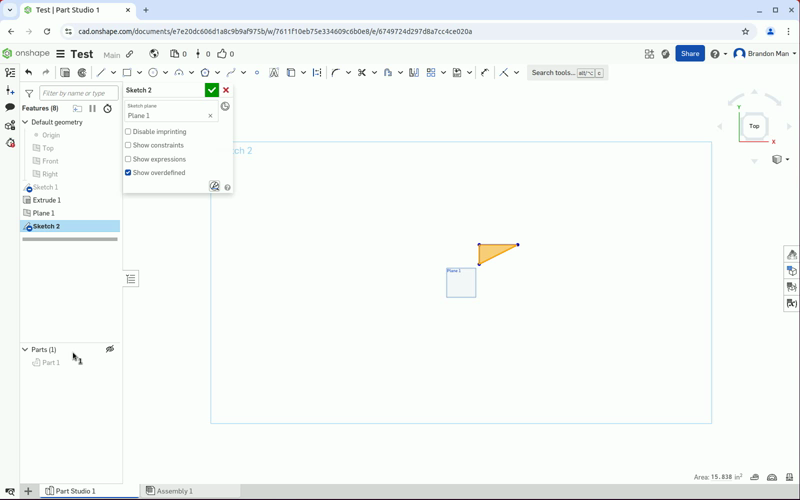
key(shift+y)
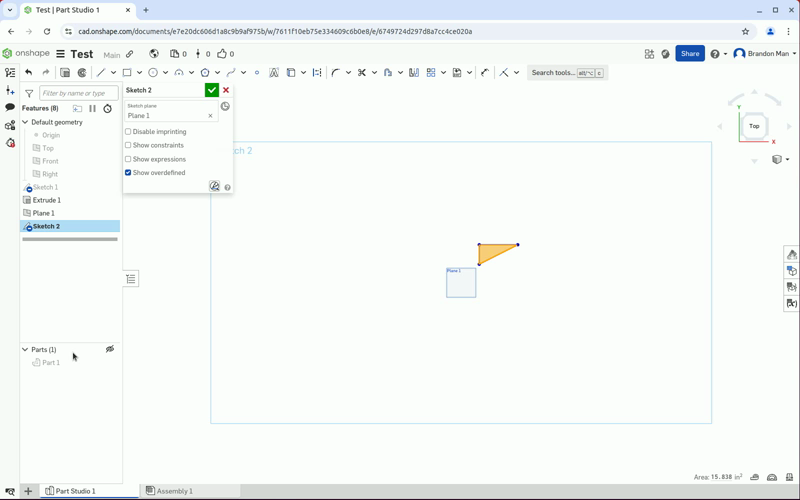
key(shift+e)
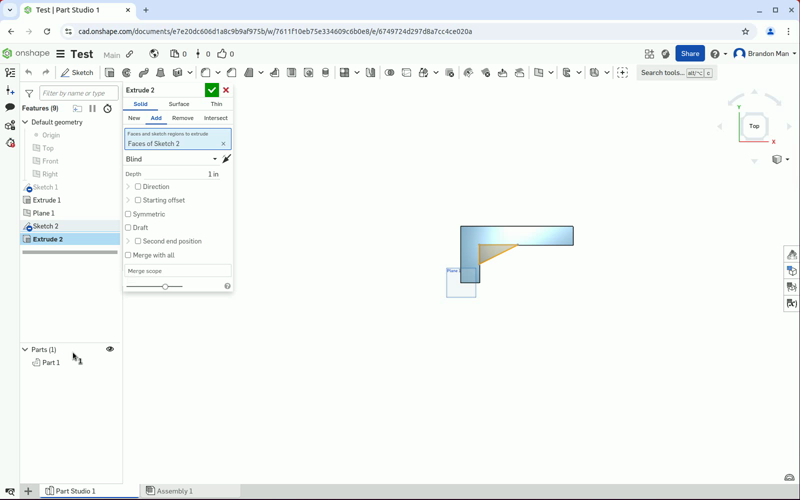
mouse_move(143, 106)
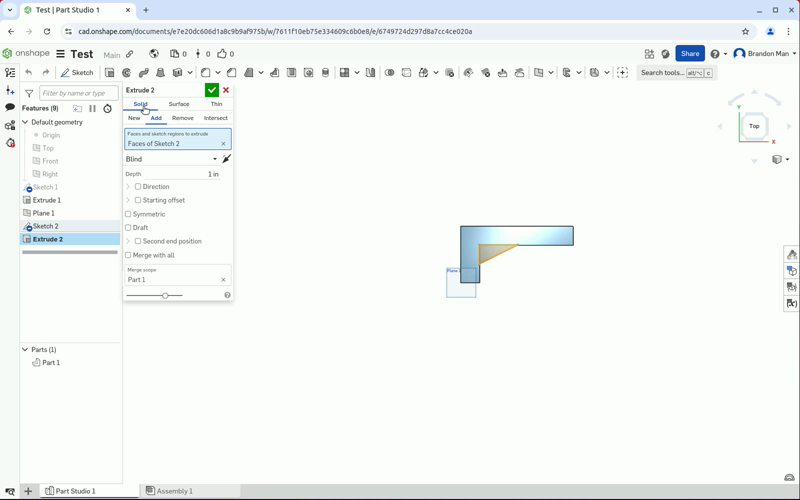
click(143, 106)
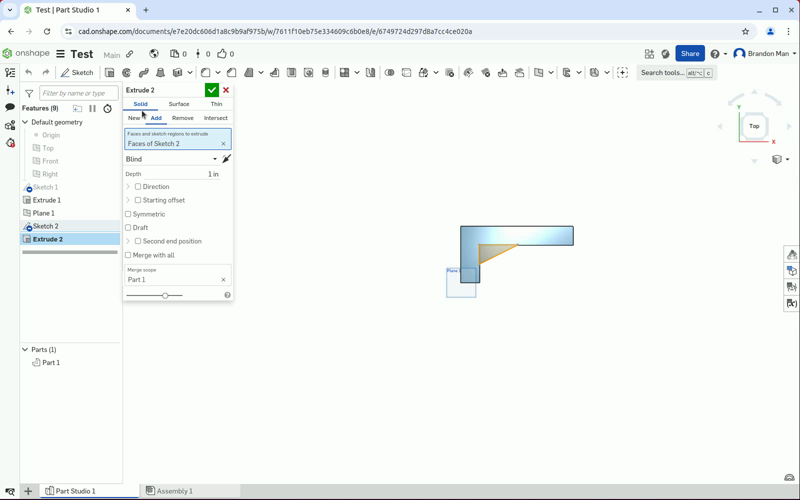
mouse_move(137, 120)
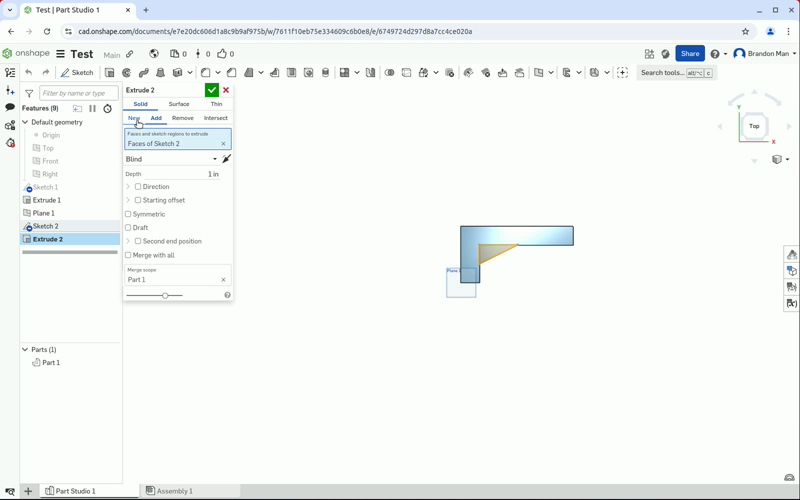
click(137, 120)
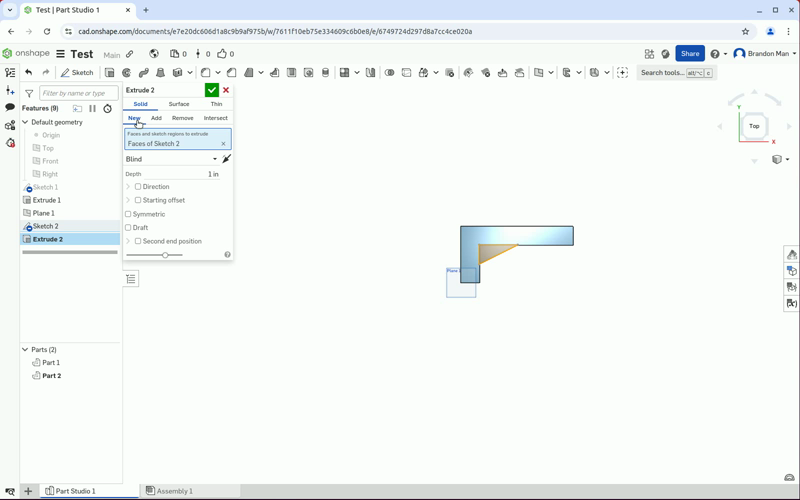
key(tab, 4)
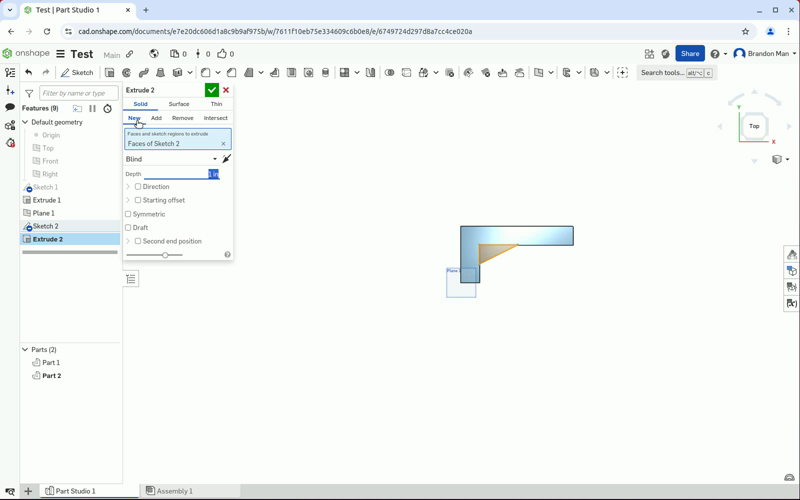
text(-7.703)
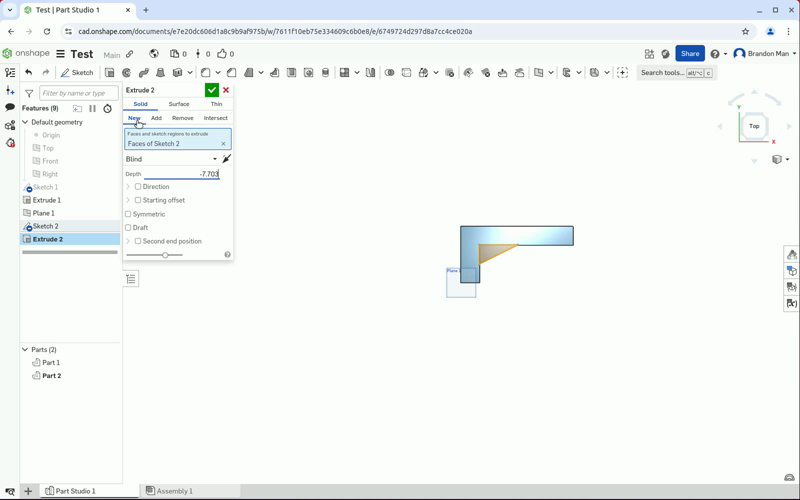
key(enter)
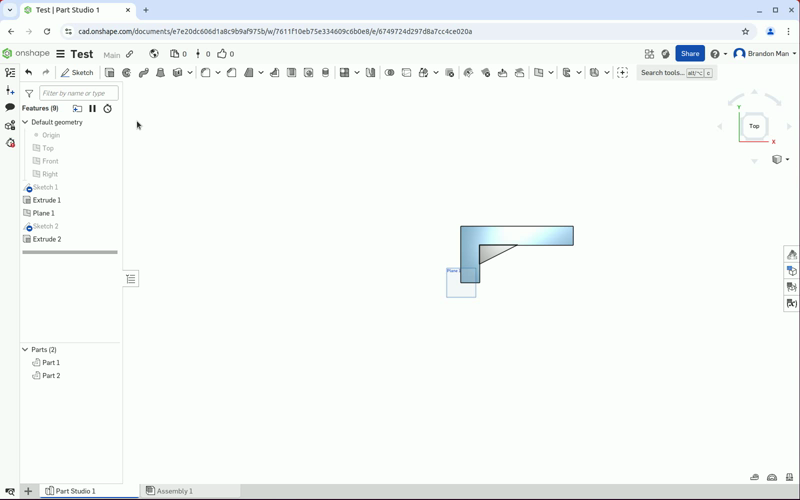
key(shift+h)
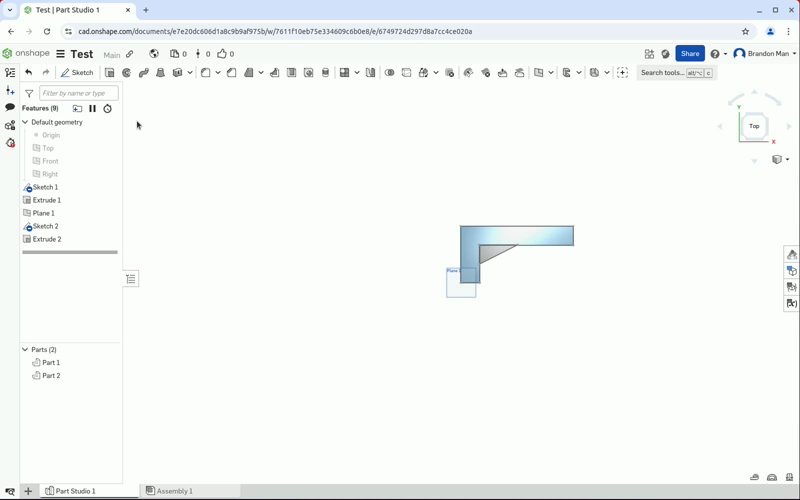
key(shift+h)
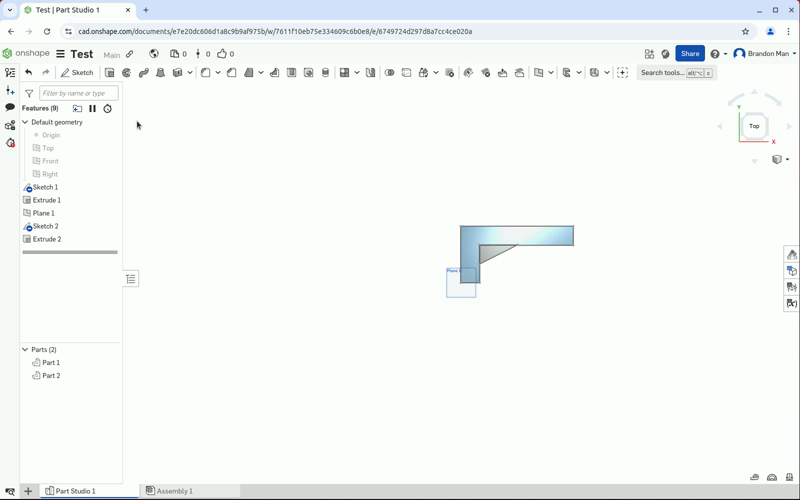
key(shift+7)
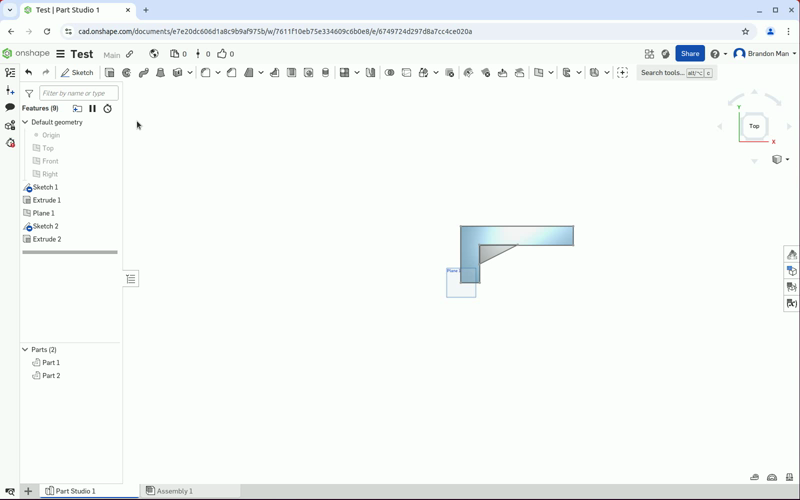
key(up, 3)
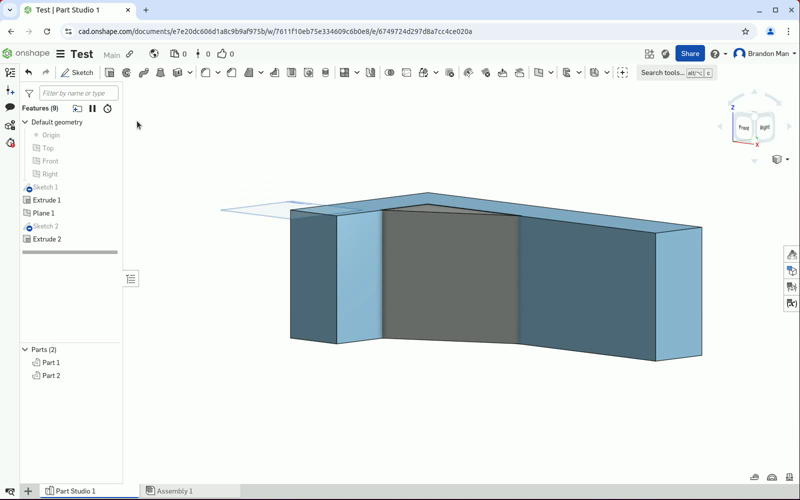
key(left, 3)
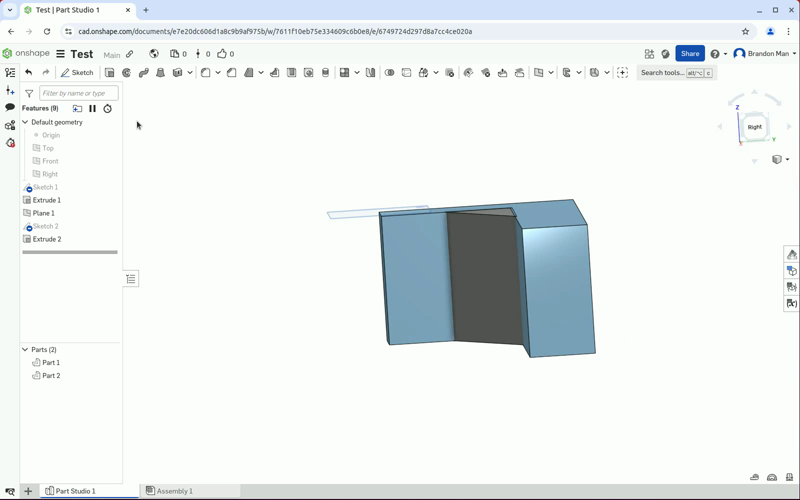
key(right, 3)
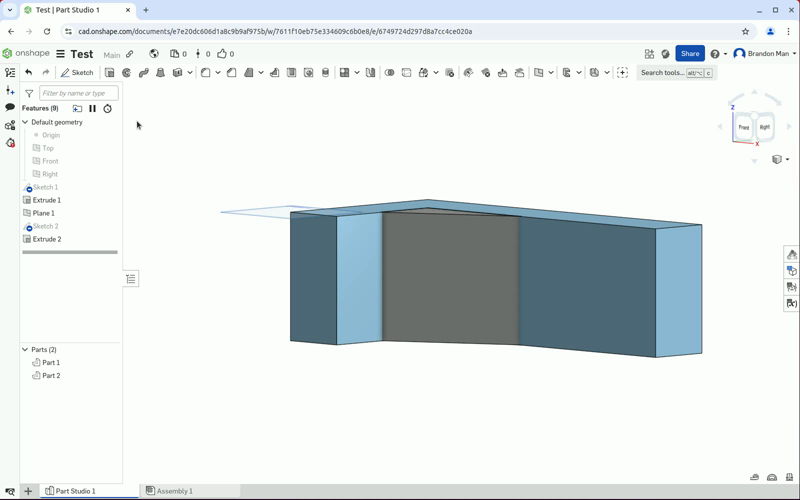
key(down, 3)
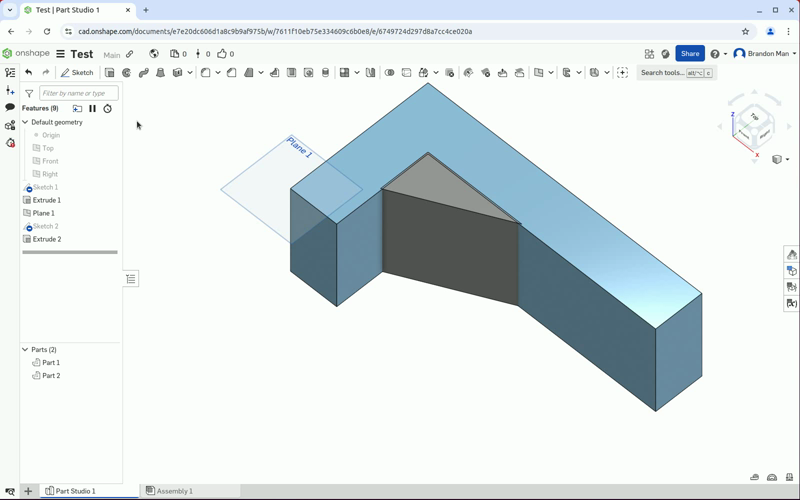
mouse_move(73, 189)
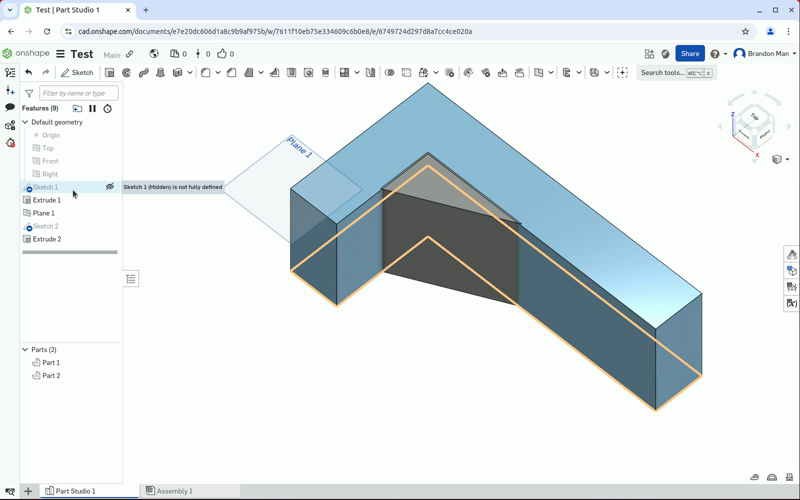
click(73, 189)